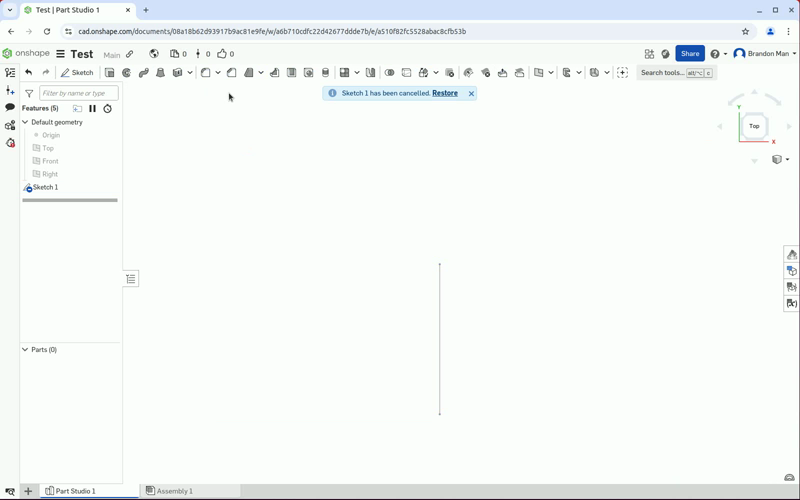
key(shift+h)
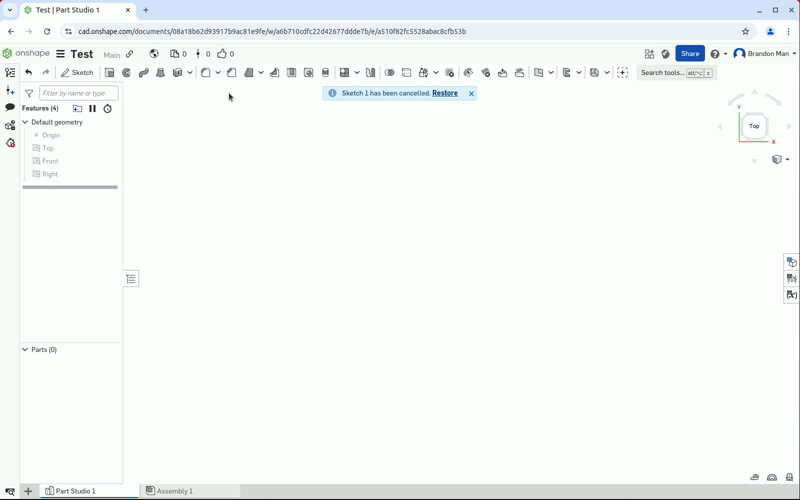
mouse_move(73, 352)
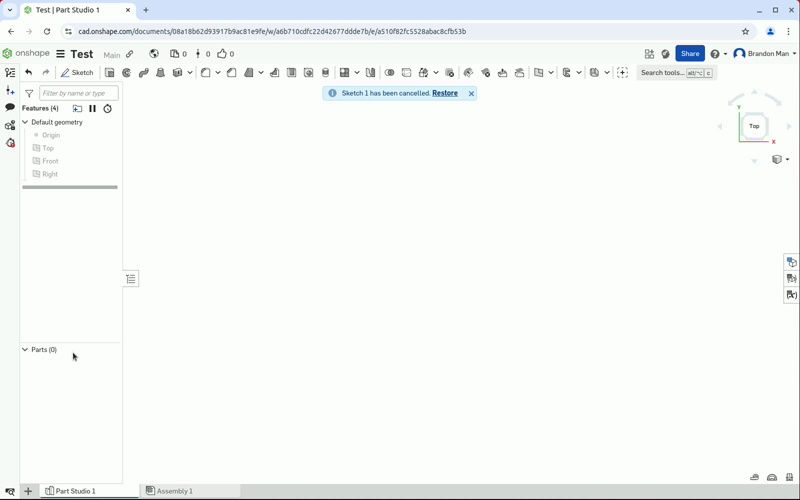
key(y)
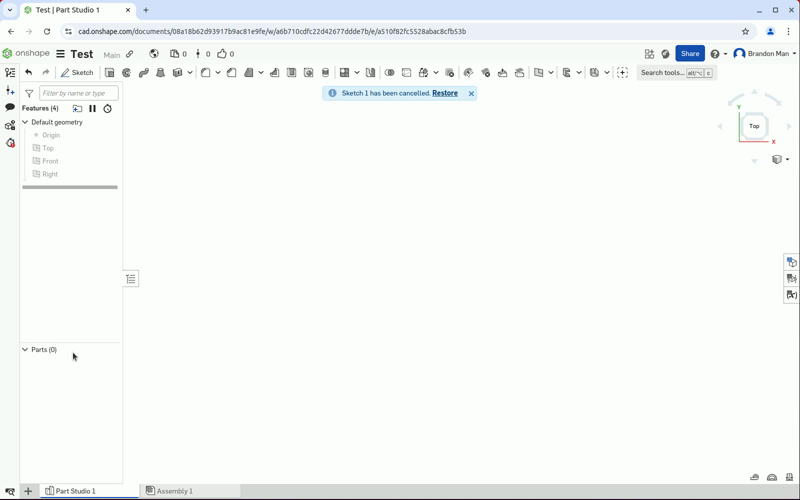
key(shift+p)
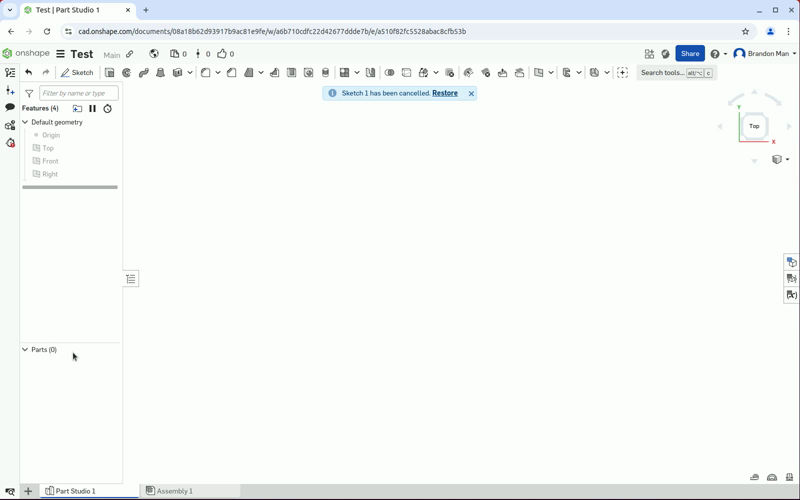
key(space)
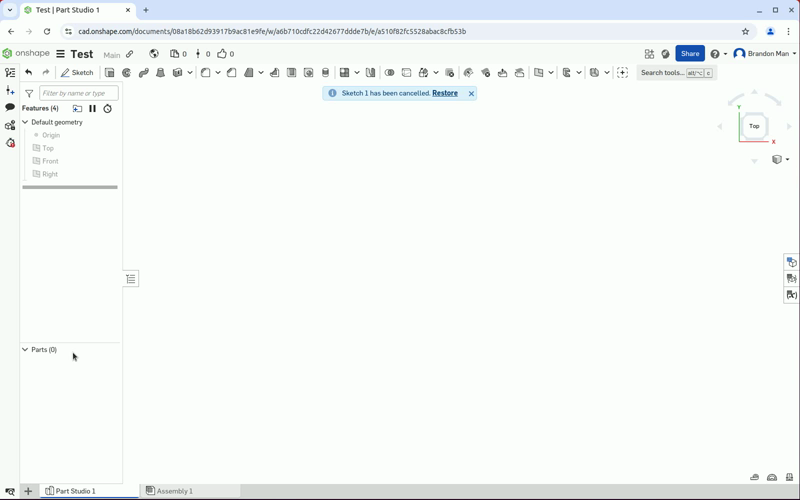
key_down(shift)
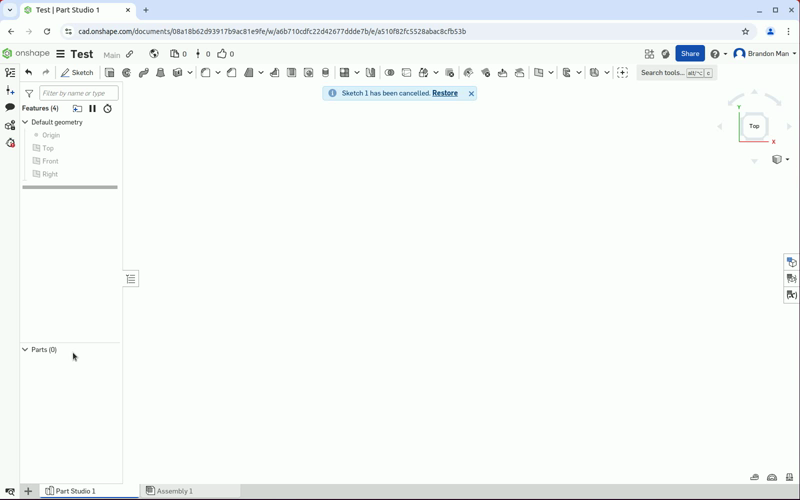
key(up)
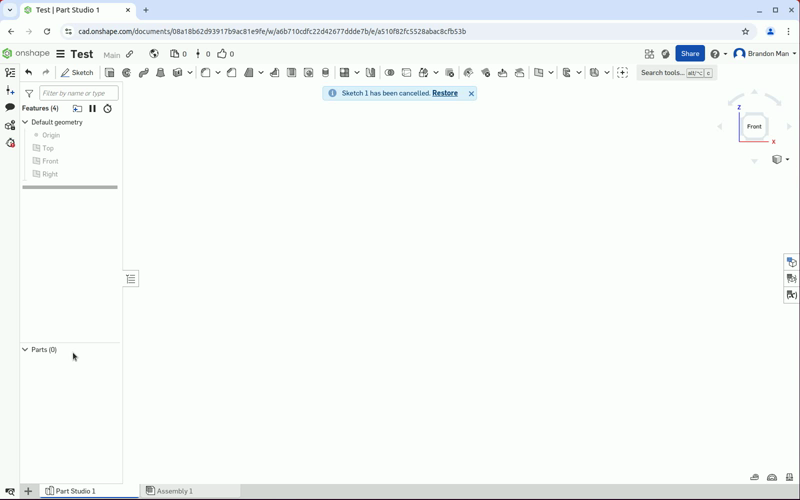
key_up(shift)
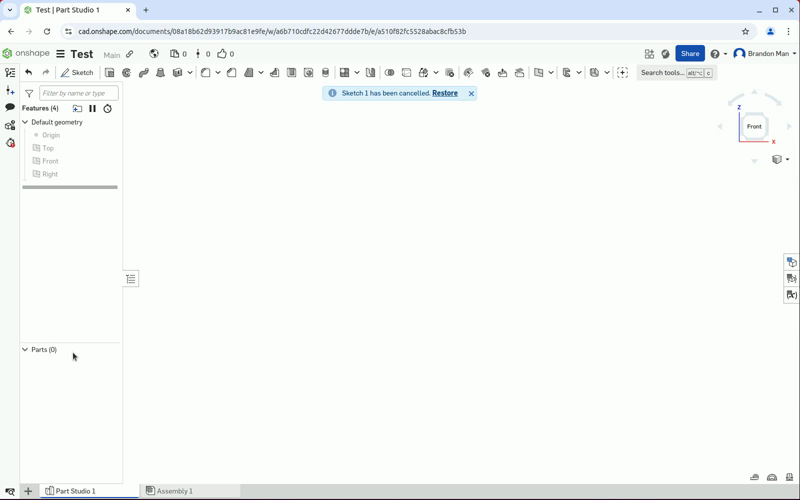
mouse_move(73, 352)
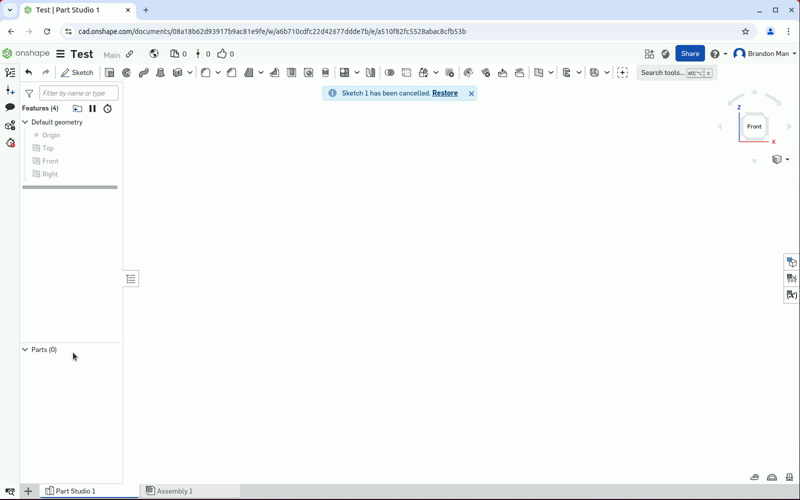
key(shift+y)
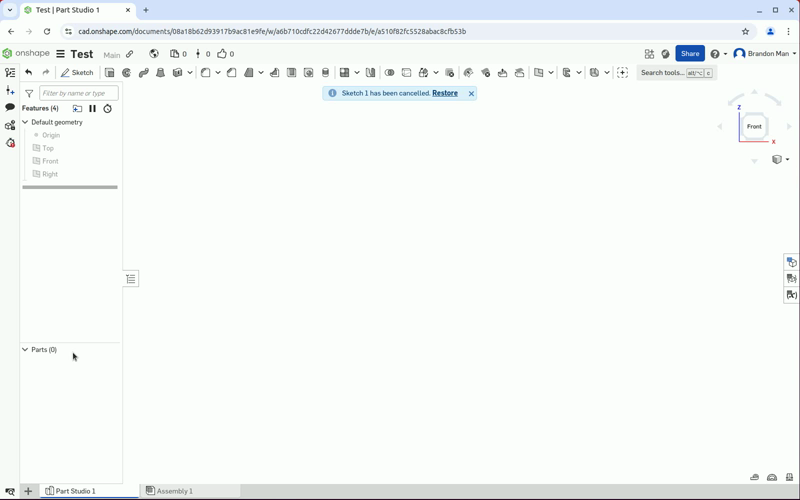
key(shift+s)
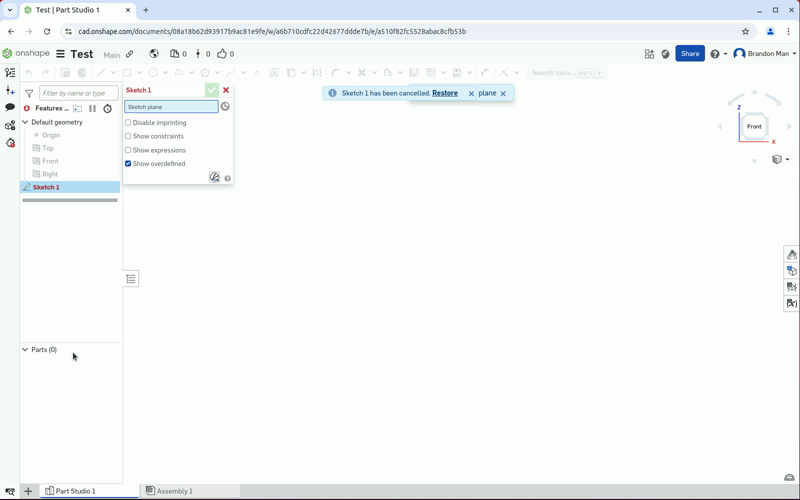
mouse_move(73, 163)
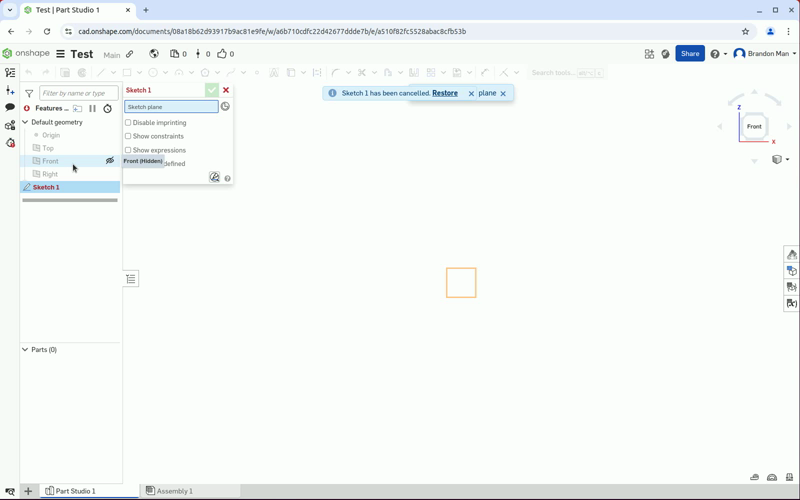
click(73, 163)
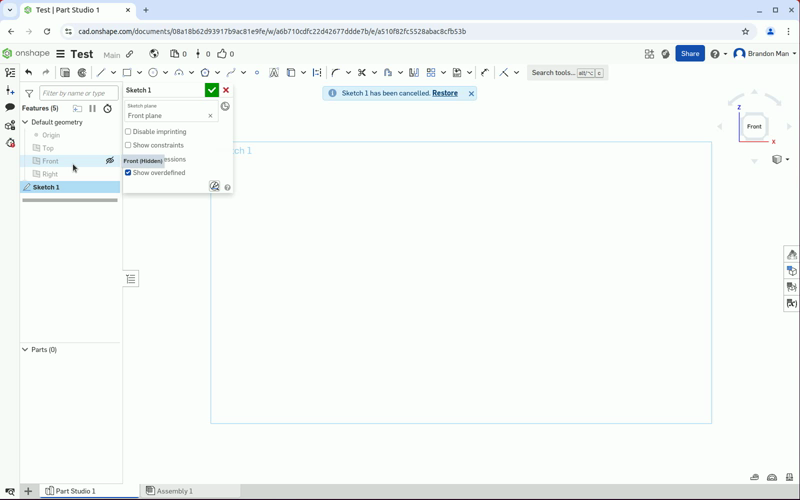
mouse_move(73, 352)
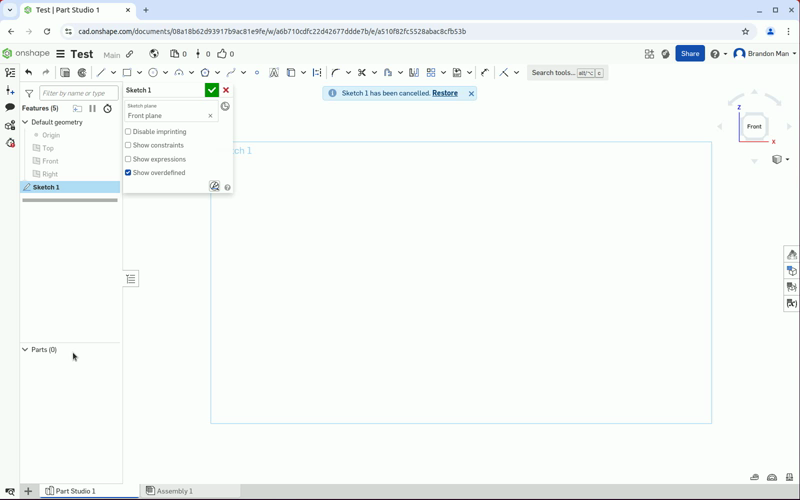
key(y)
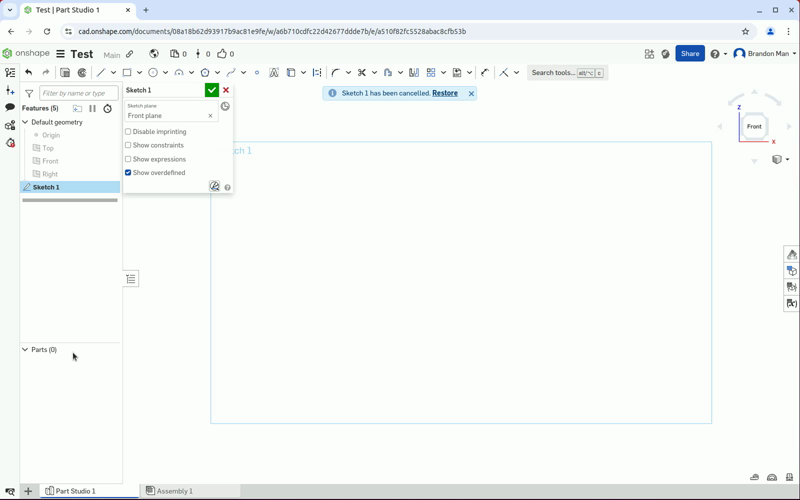
key(l)
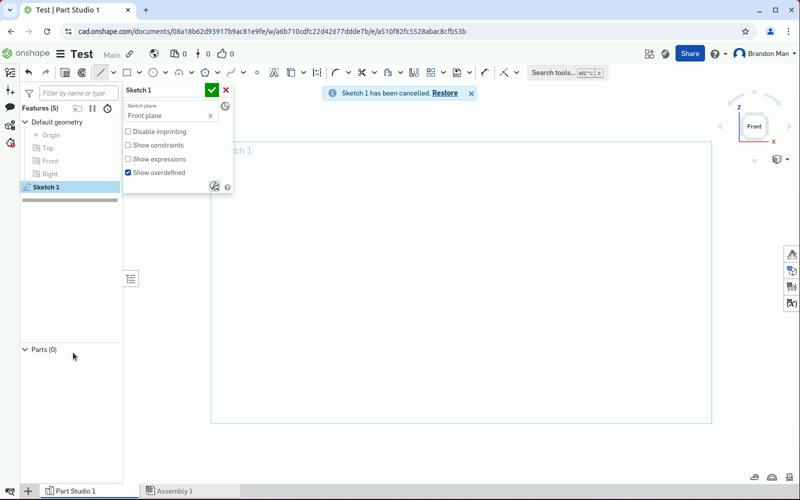
key_down(shift)
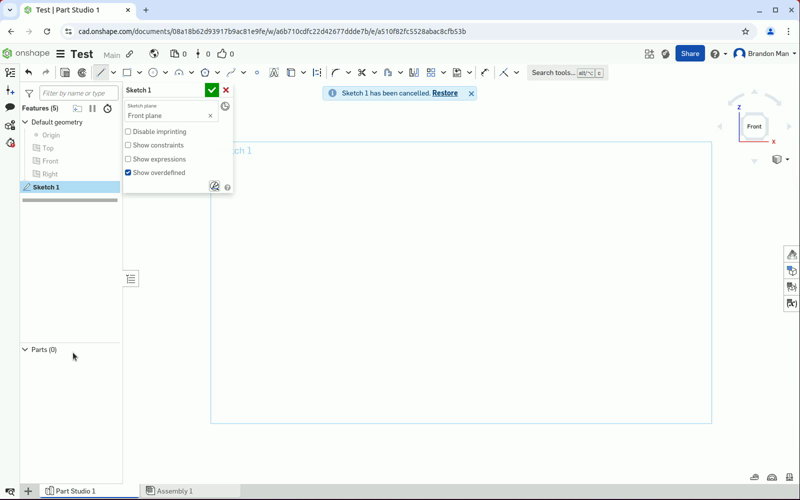
mouse_move(410, 383)
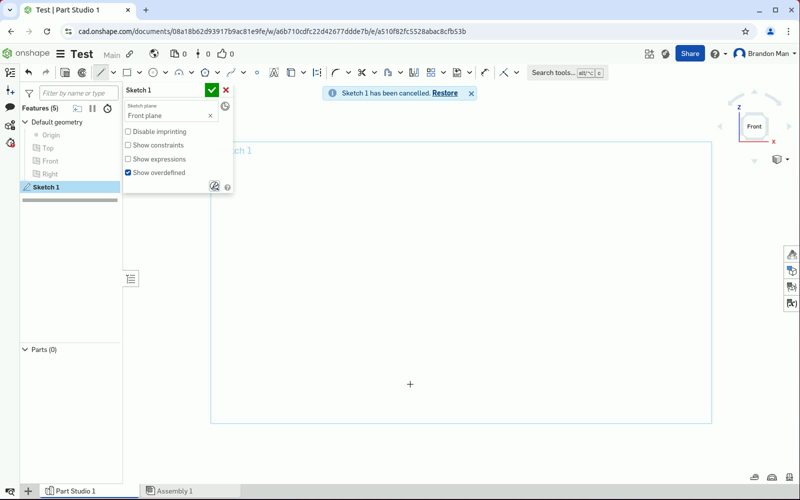
click(410, 383)
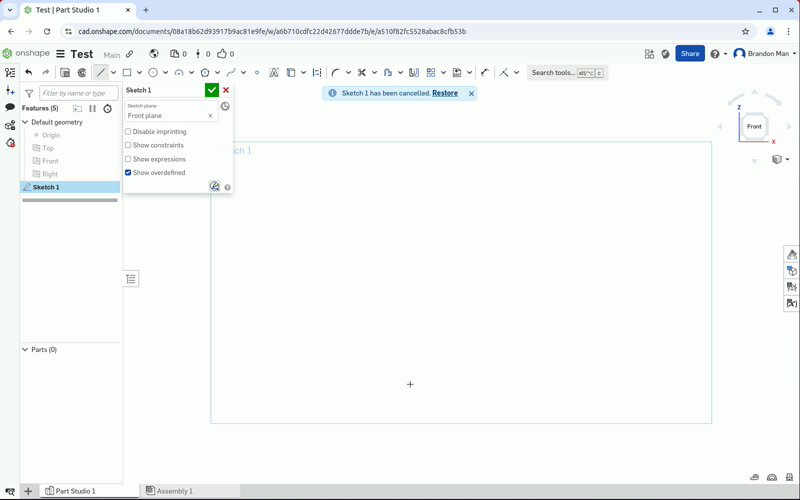
key_up(shift)
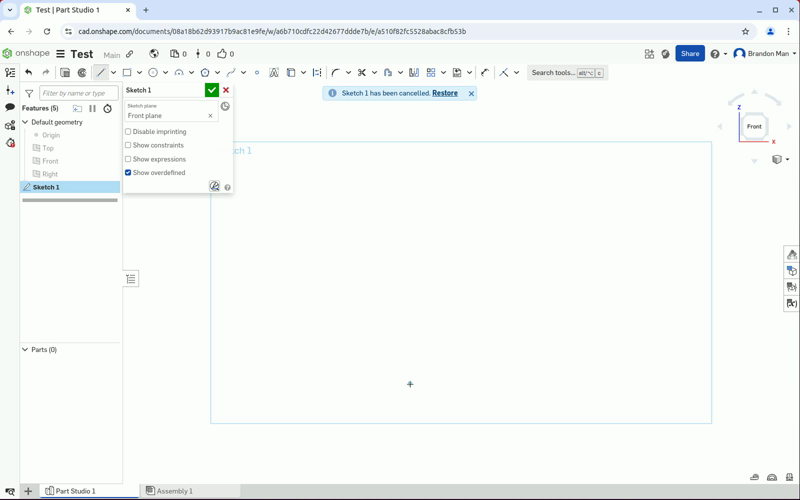
key_down(shift)
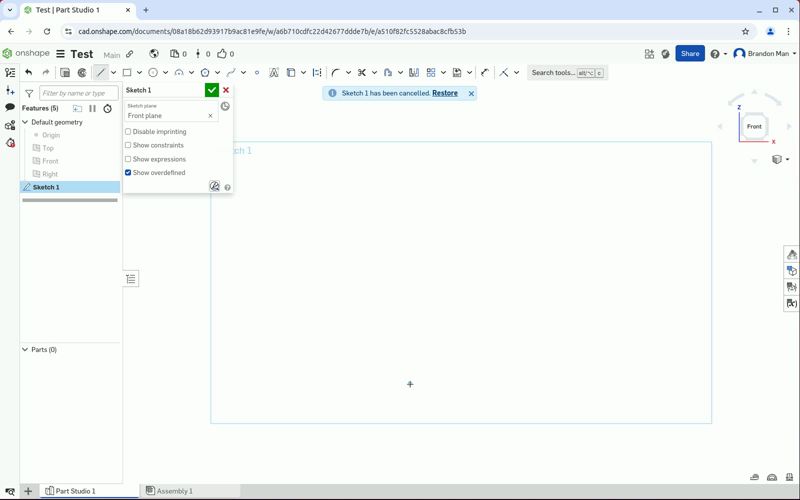
mouse_move(511, 383)
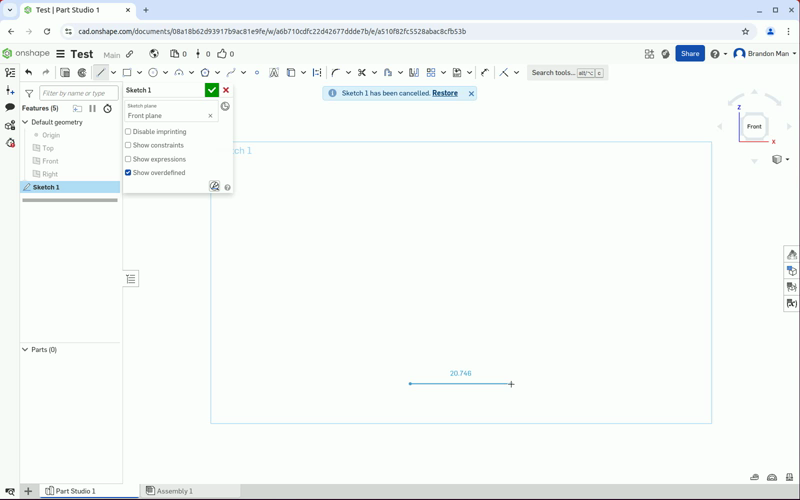
click(511, 383)
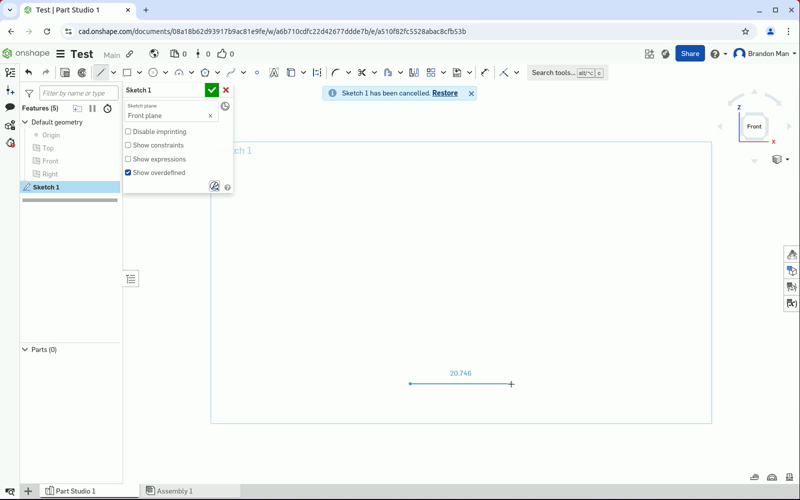
key_up(shift)
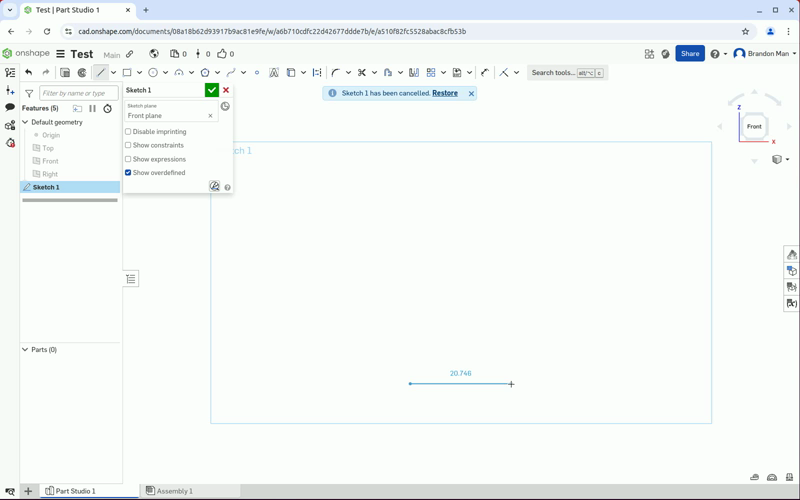
key_down(shift)
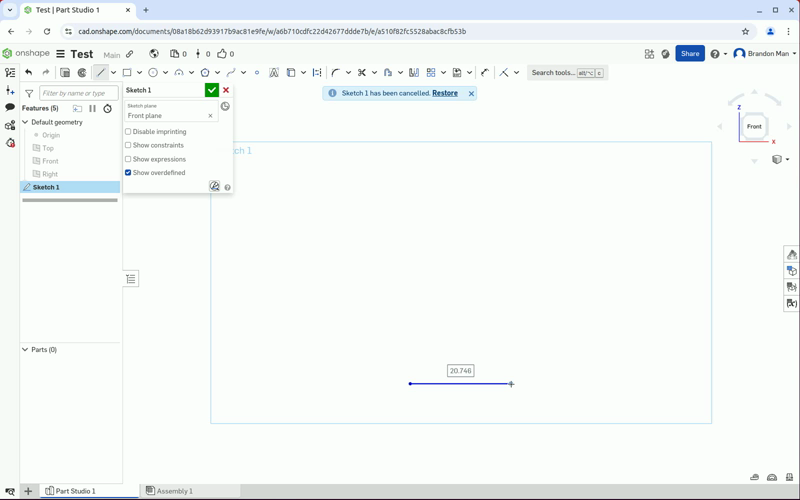
mouse_move(511, 184)
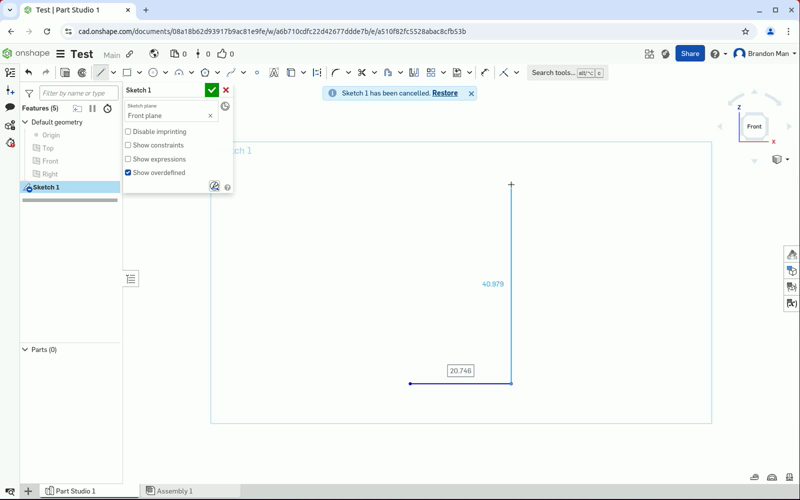
click(511, 184)
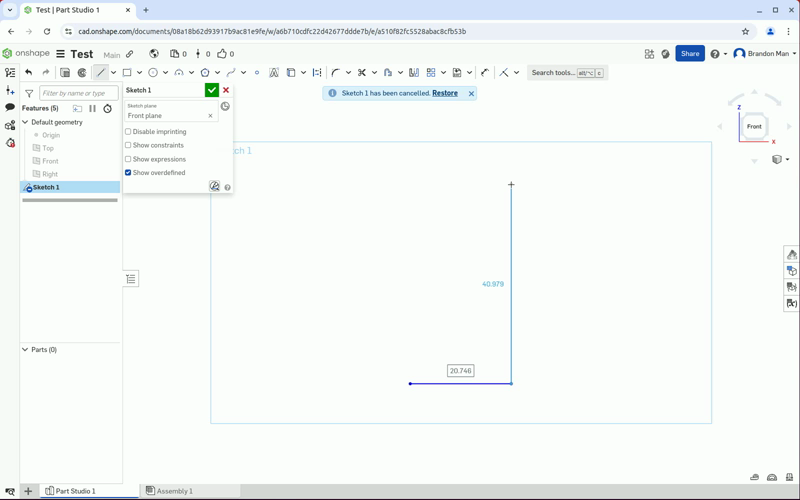
key_up(shift)
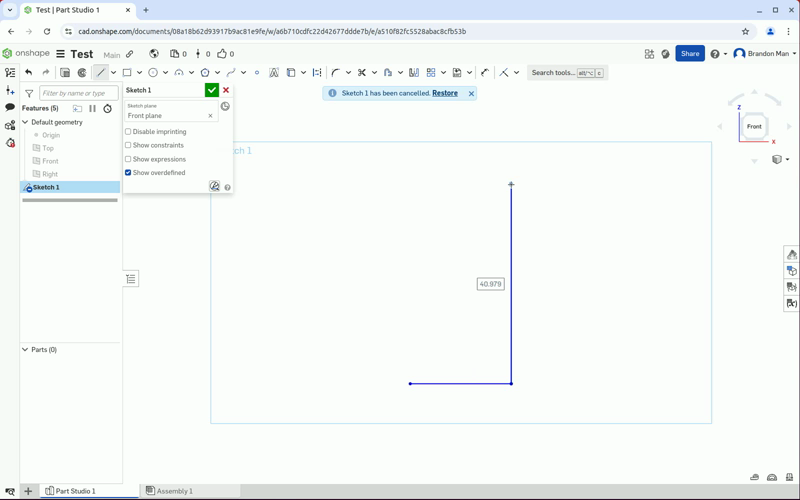
key_down(shift)
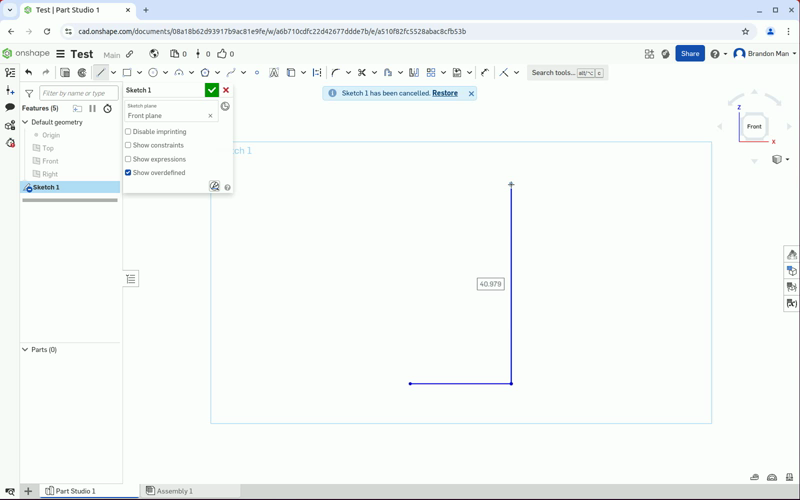
mouse_move(410, 184)
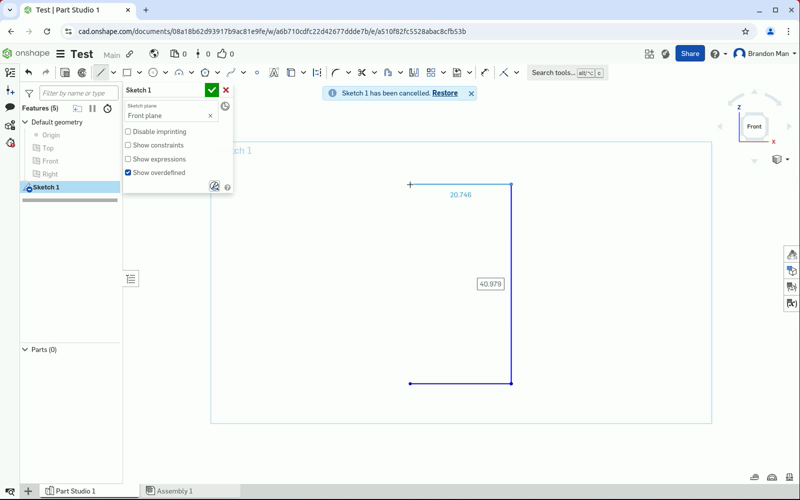
click(410, 184)
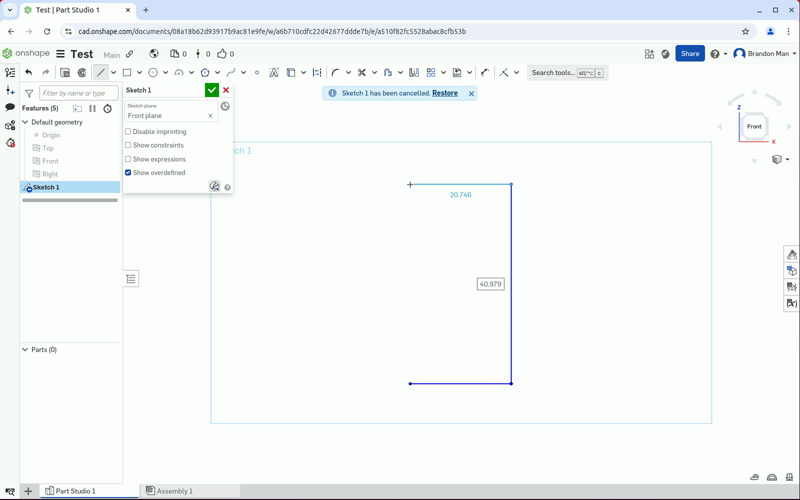
key_up(shift)
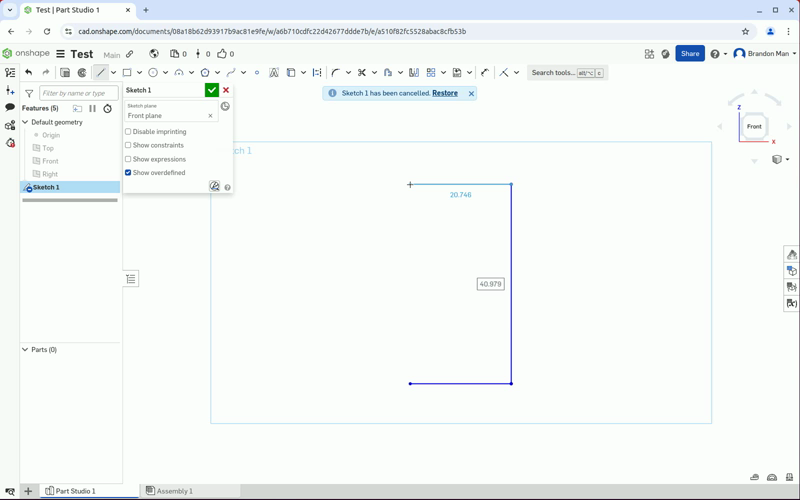
key_down(shift)
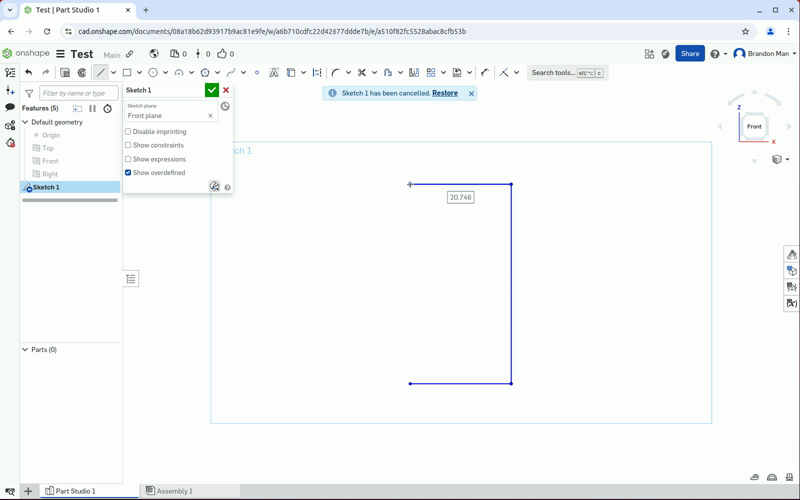
mouse_move(410, 383)
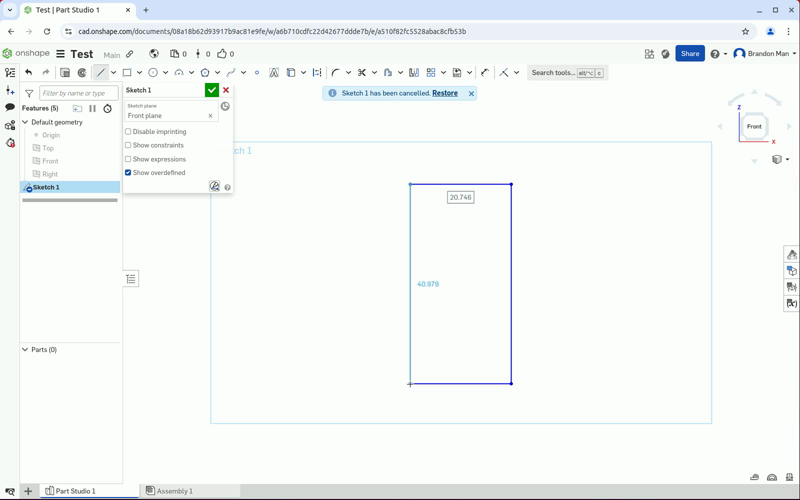
key_up(shift)
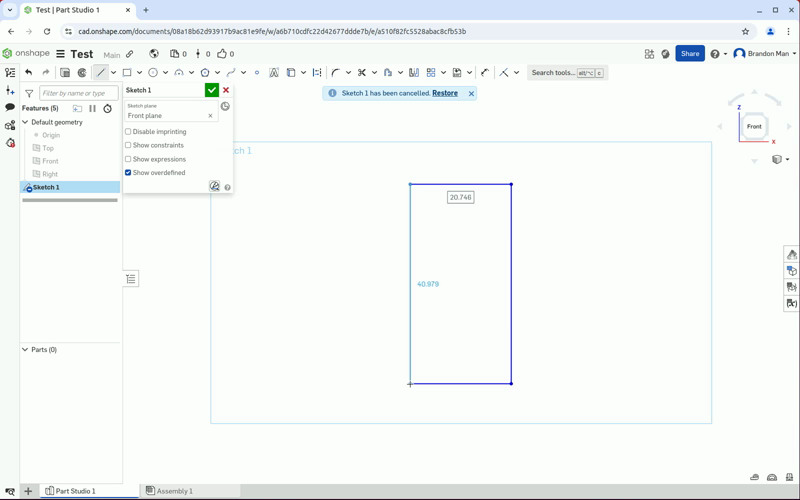
click(410, 383)
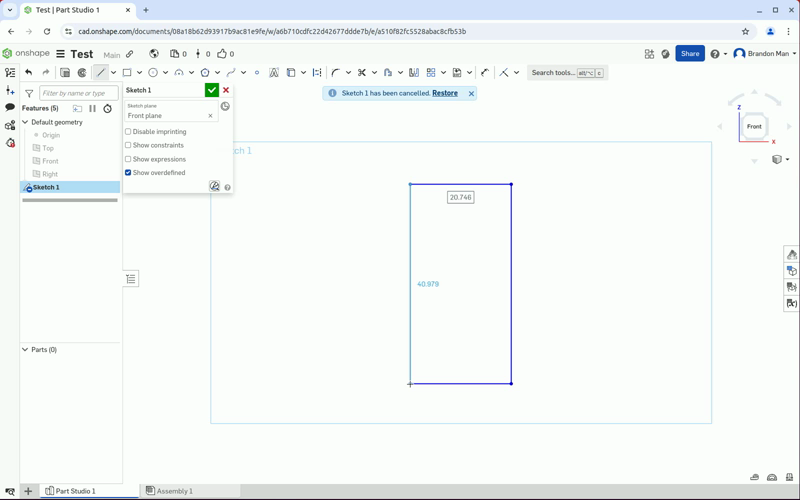
key(esc)
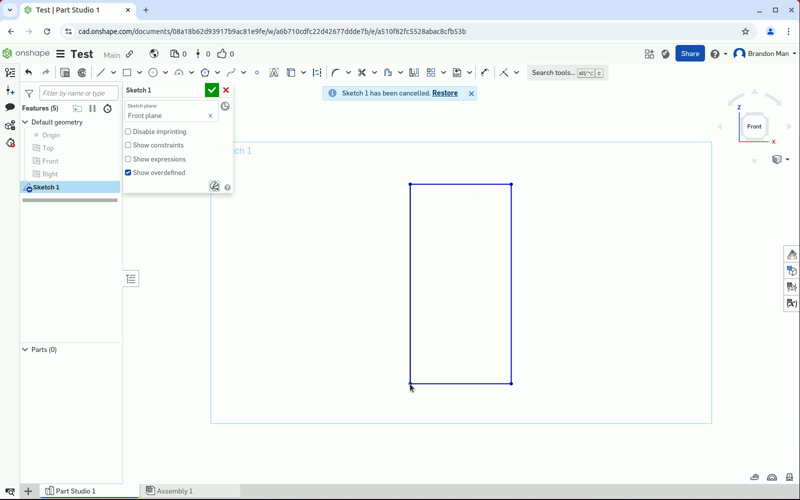
mouse_move(425, 287)
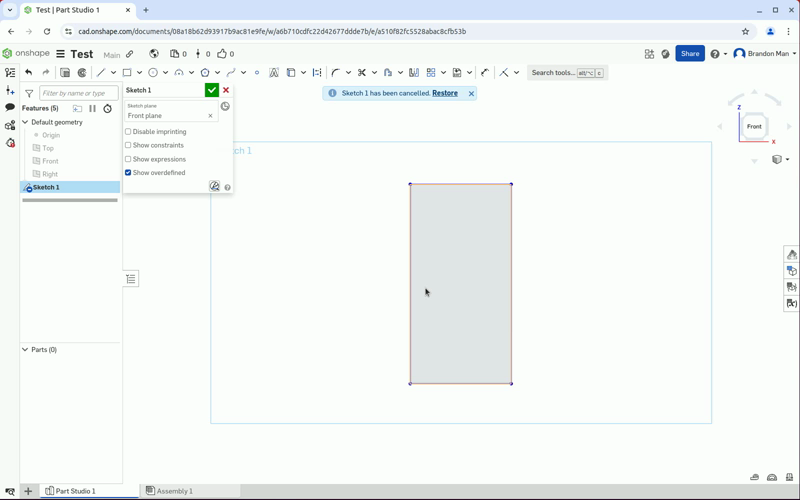
click(425, 287)
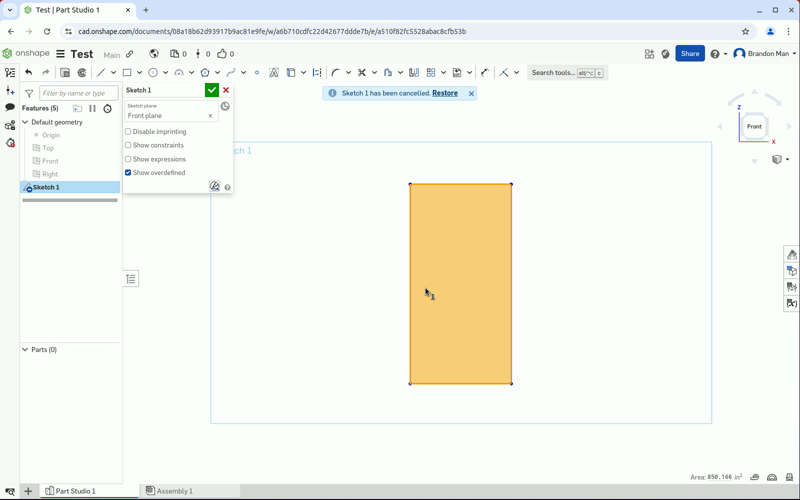
mouse_move(73, 352)
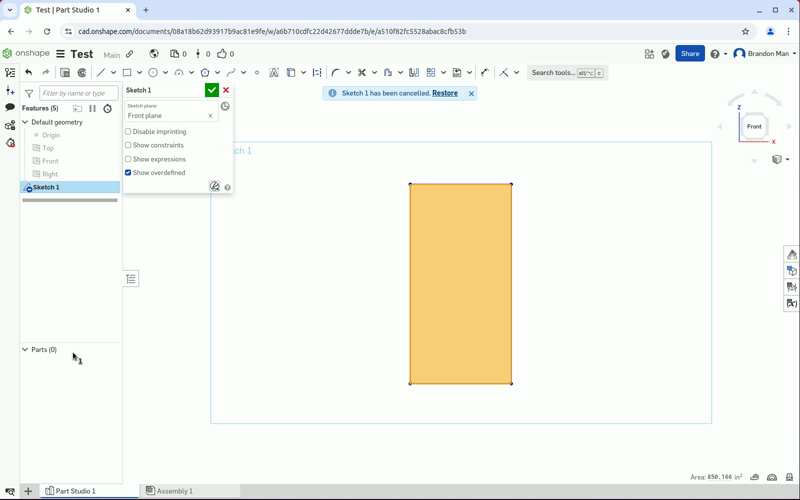
key(shift+y)
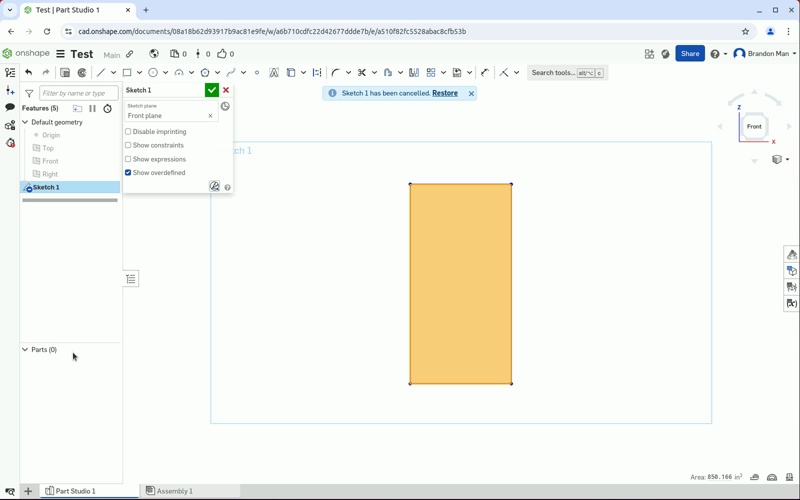
key(shift+e)
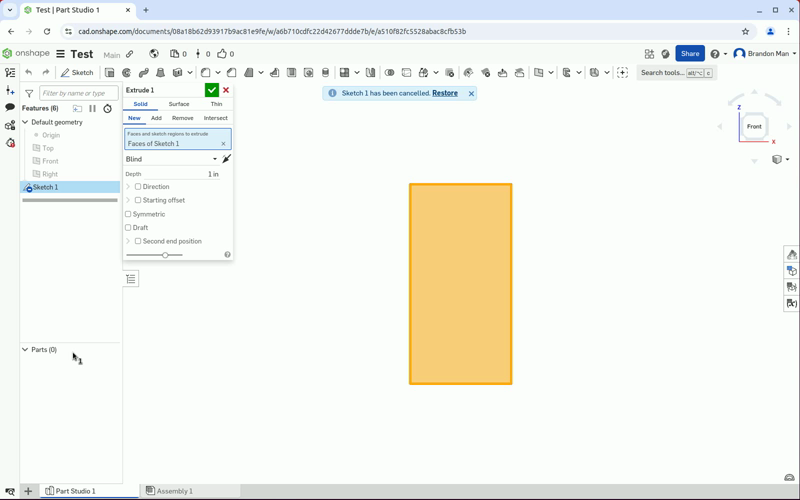
mouse_move(143, 106)
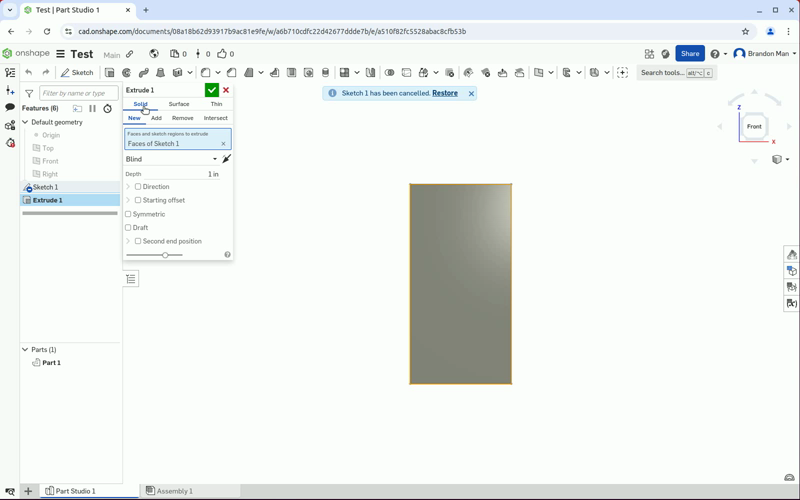
click(143, 106)
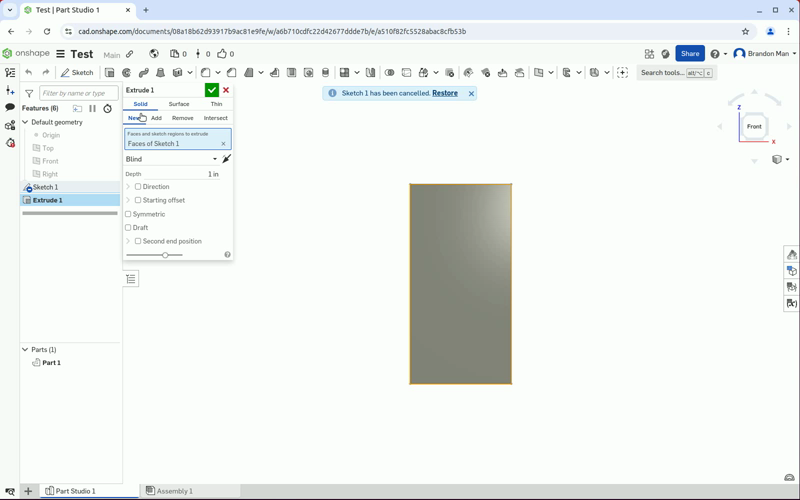
mouse_move(137, 120)
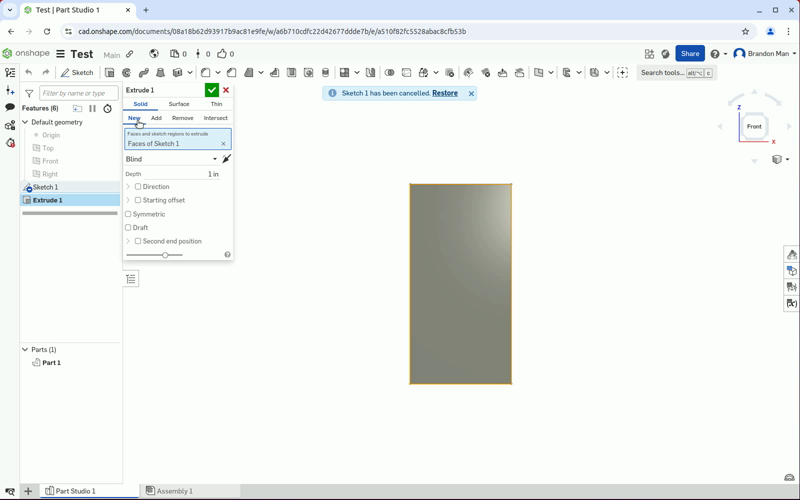
click(137, 120)
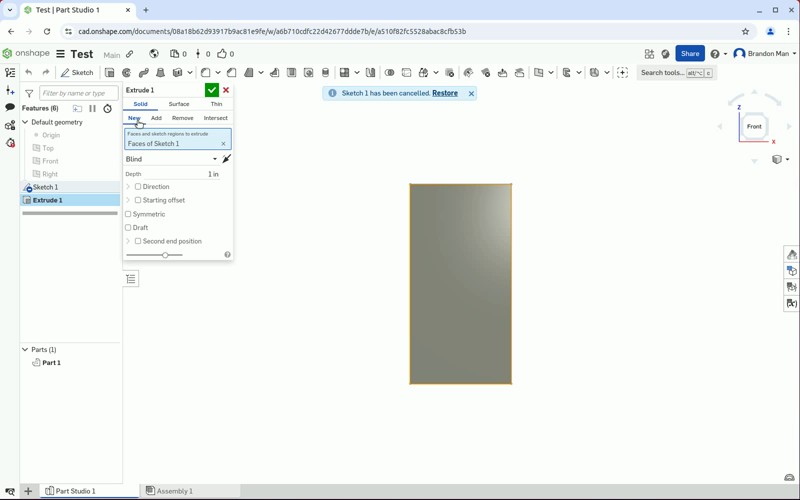
key(tab, 4)
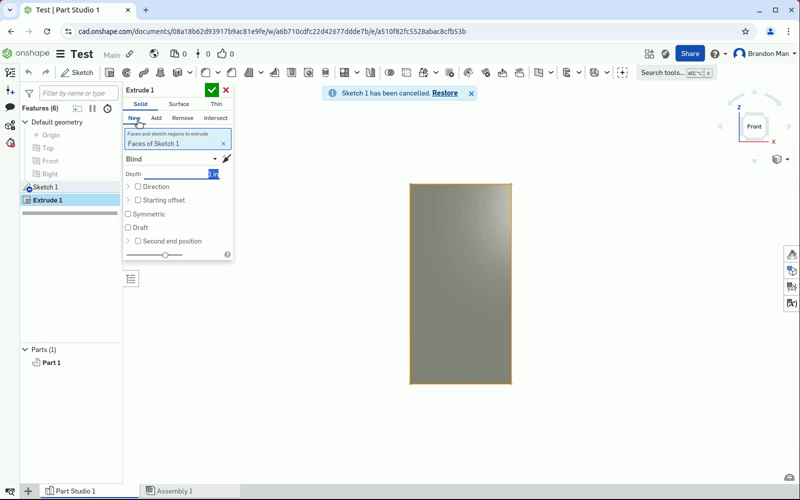
text(21.664)
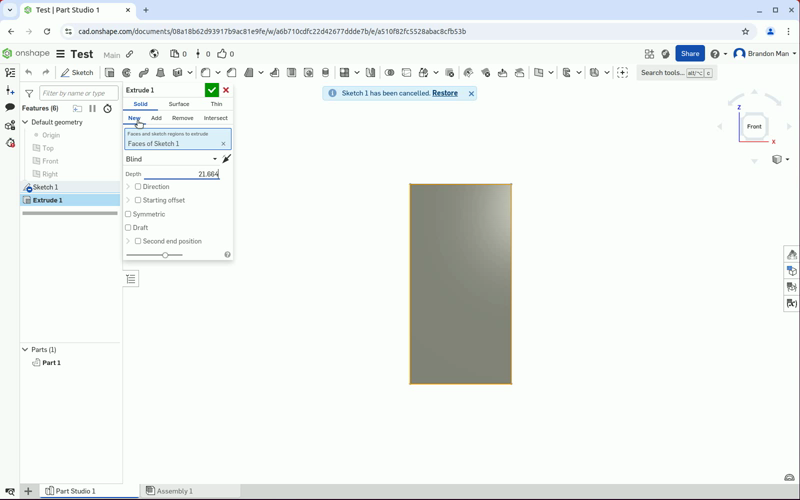
key(enter)
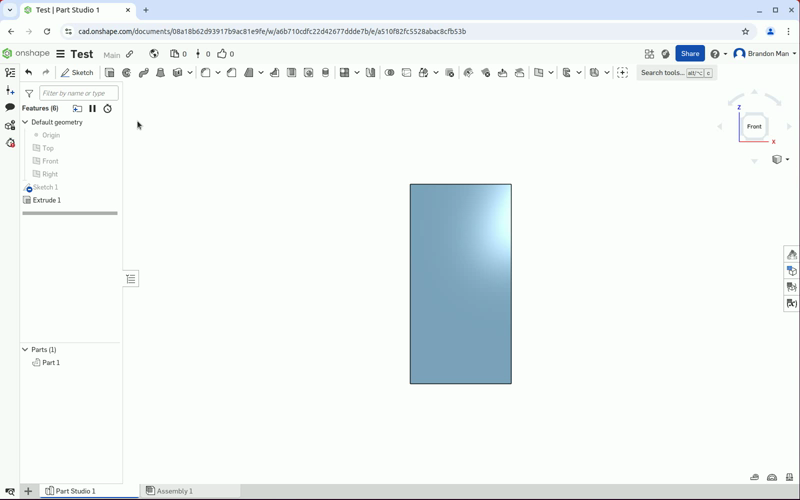
key(shift+h)
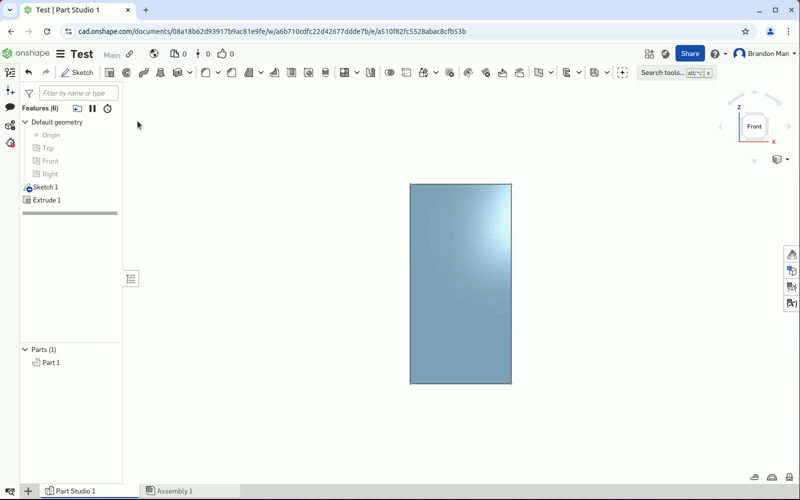
key(shift+h)
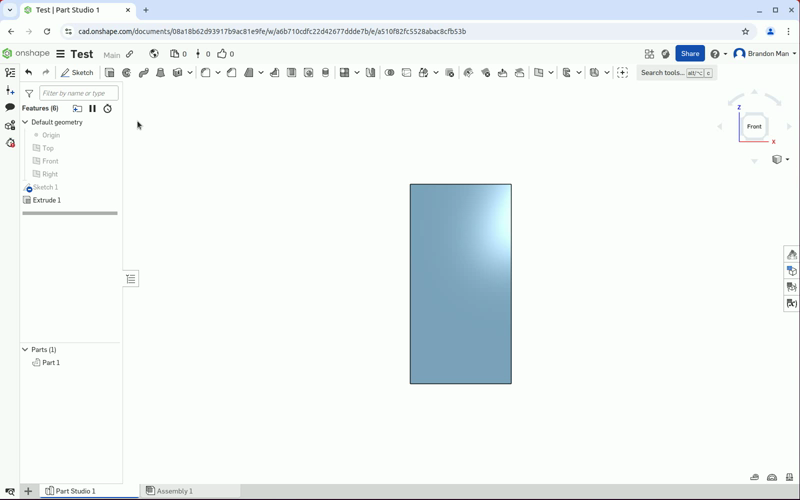
mouse_move(73, 189)
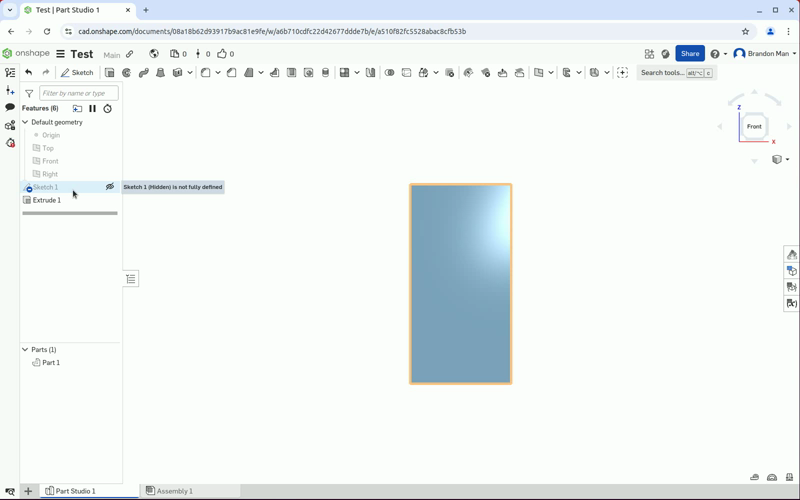
click(73, 189)
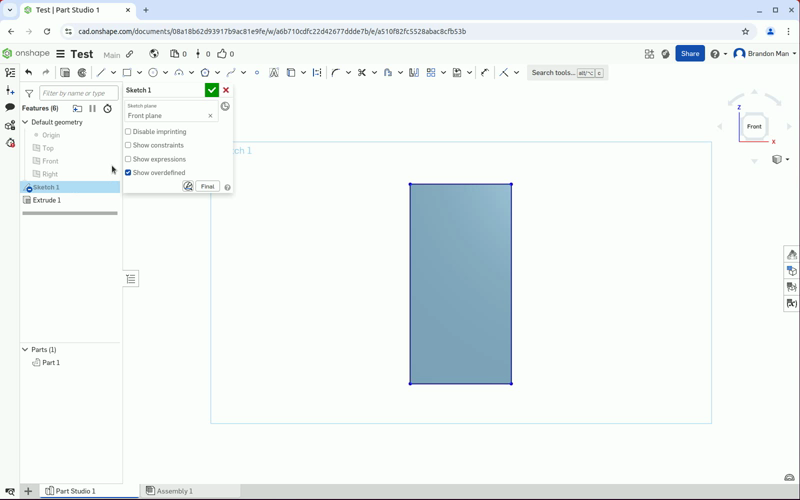
mouse_move(229, 92)
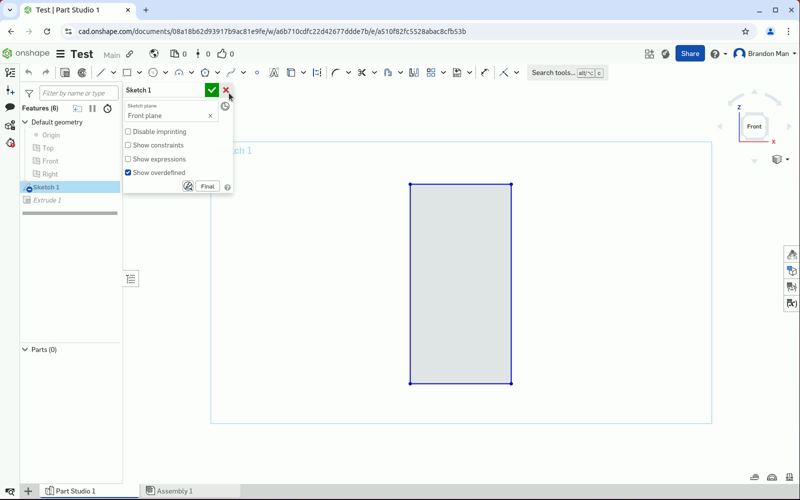
click(229, 92)
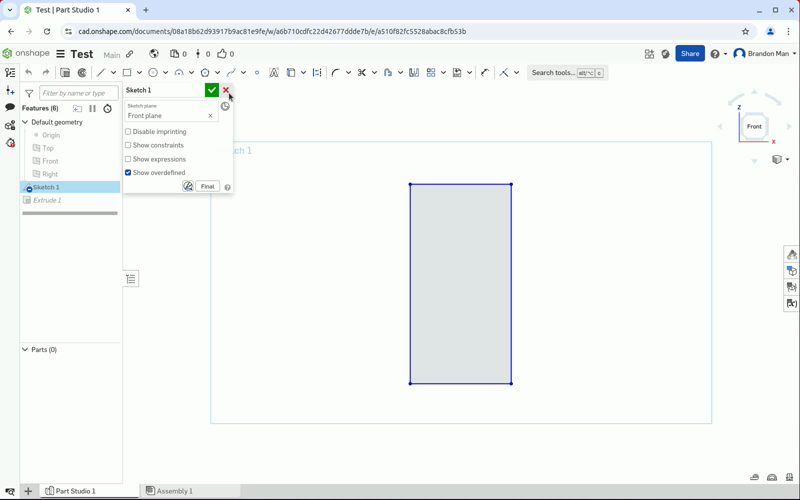
key(shift+s)
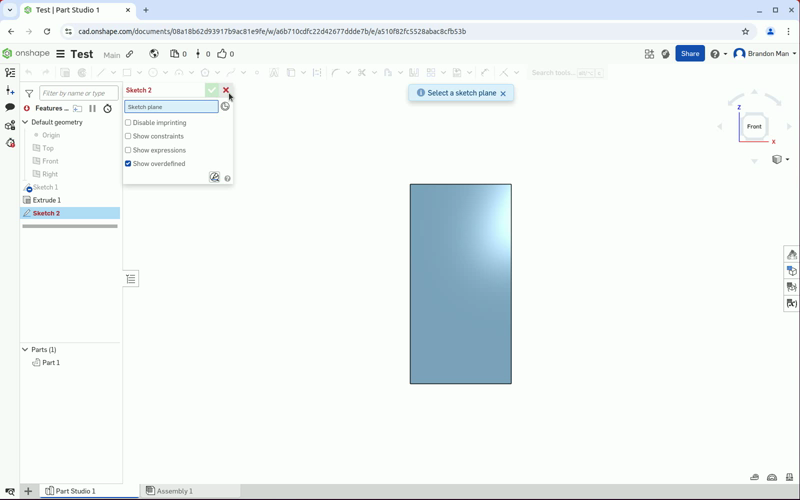
mouse_move(73, 163)
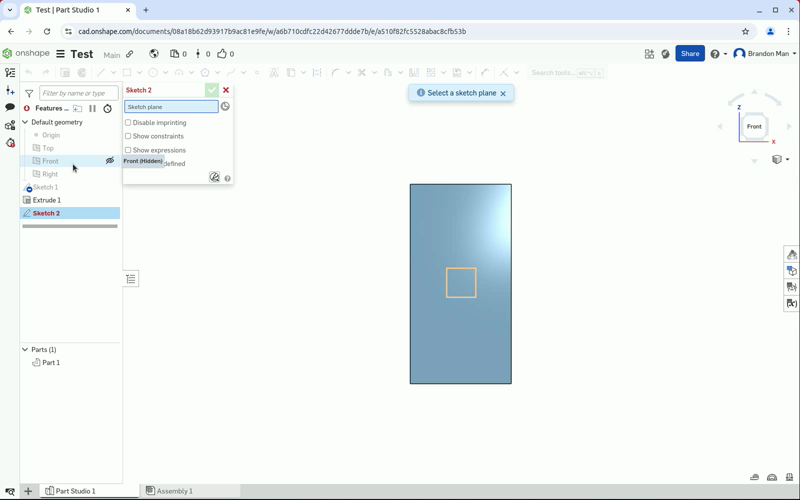
click(73, 163)
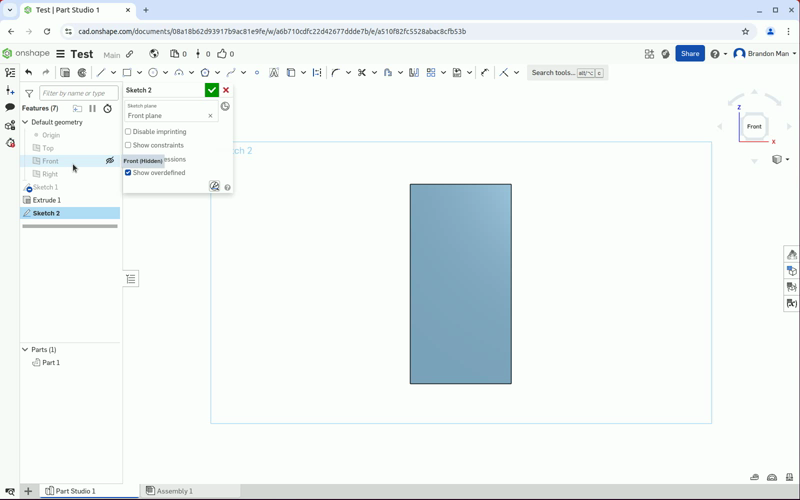
mouse_move(73, 352)
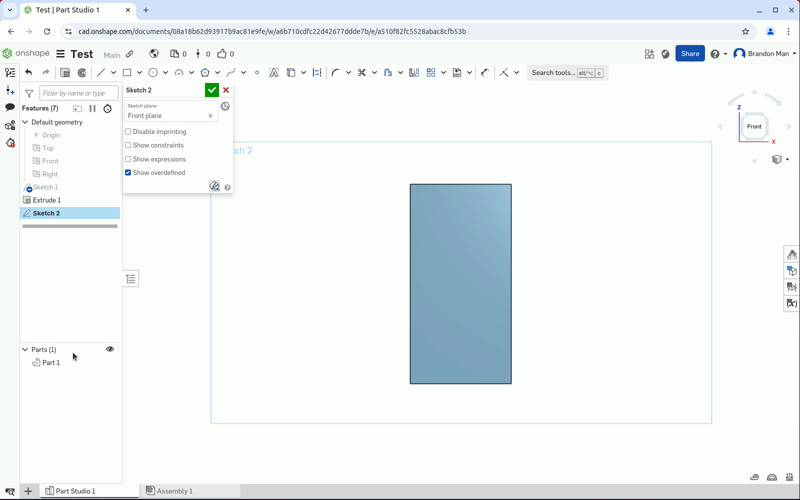
key(y)
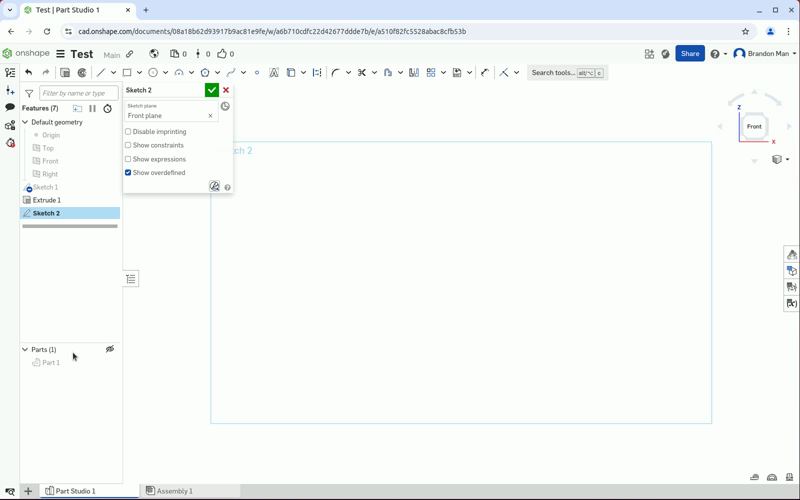
key(l)
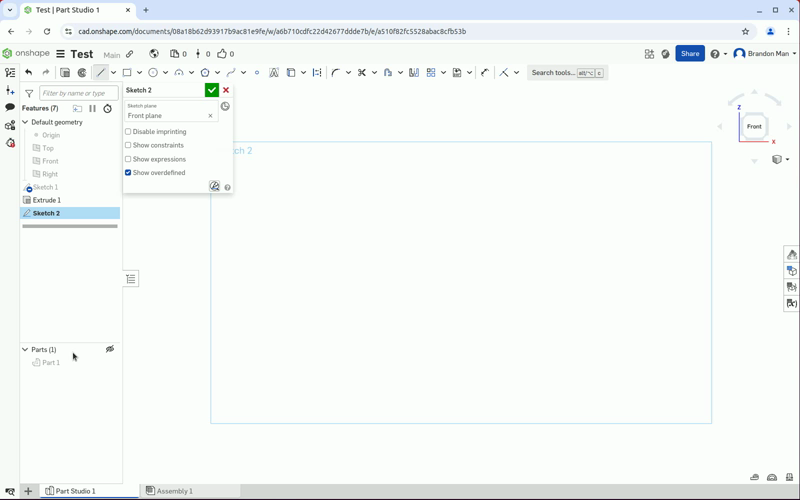
key_down(shift)
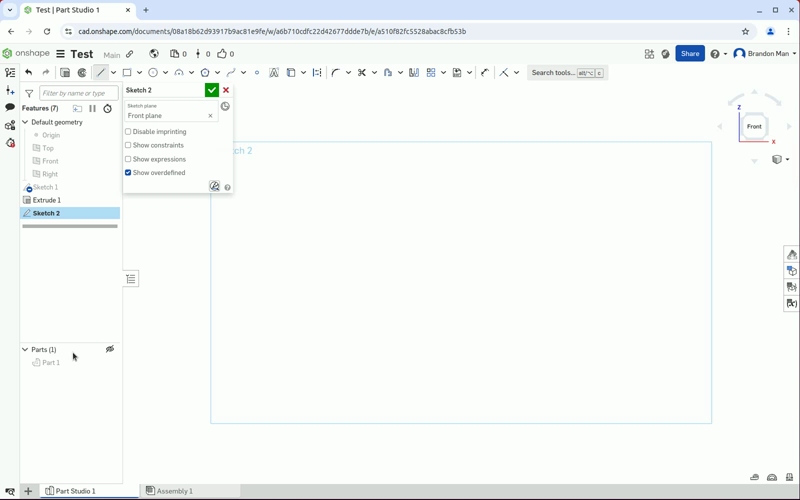
mouse_move(410, 182)
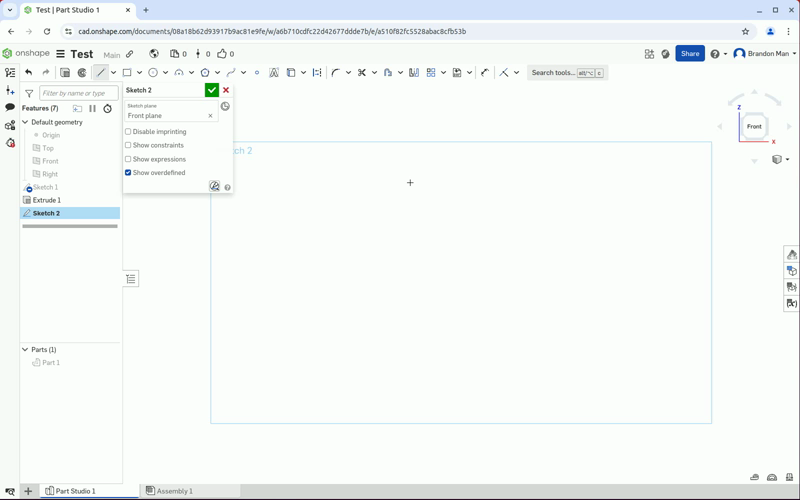
click(410, 182)
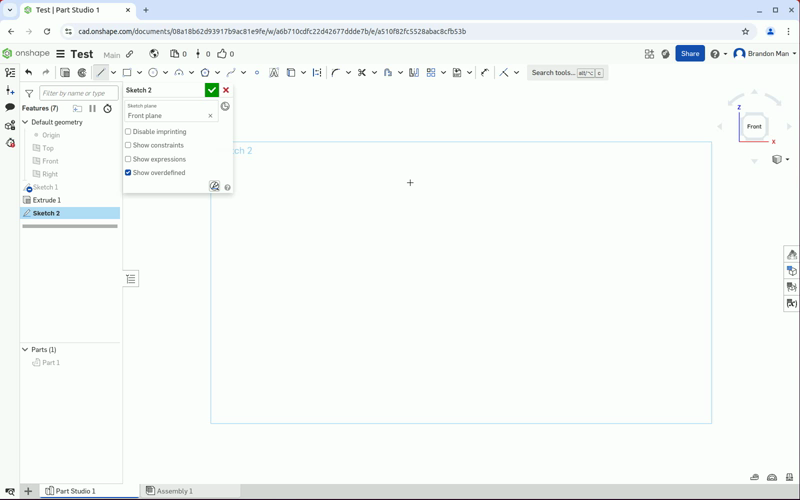
key_up(shift)
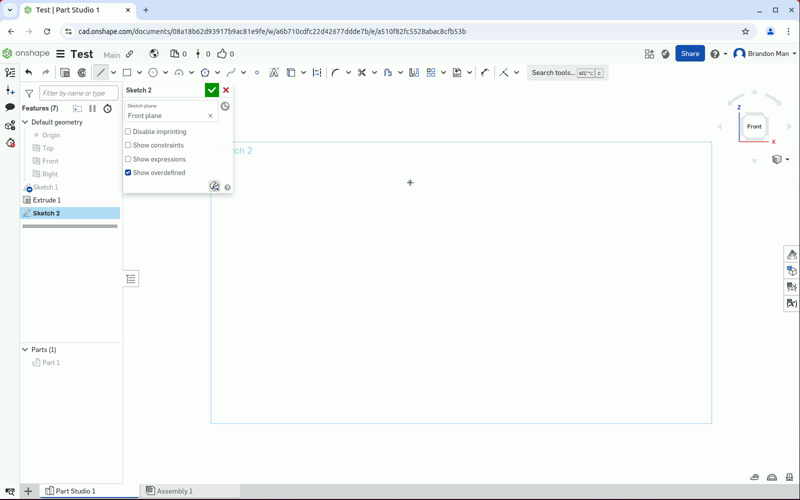
key_down(shift)
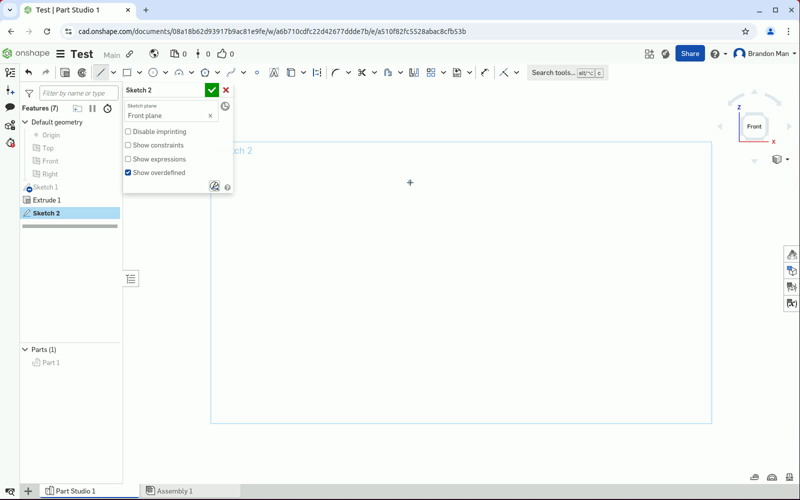
mouse_move(511, 182)
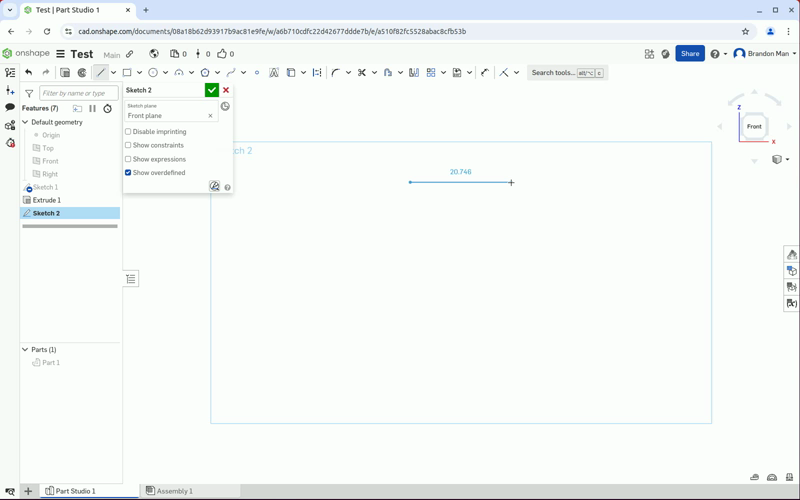
click(511, 182)
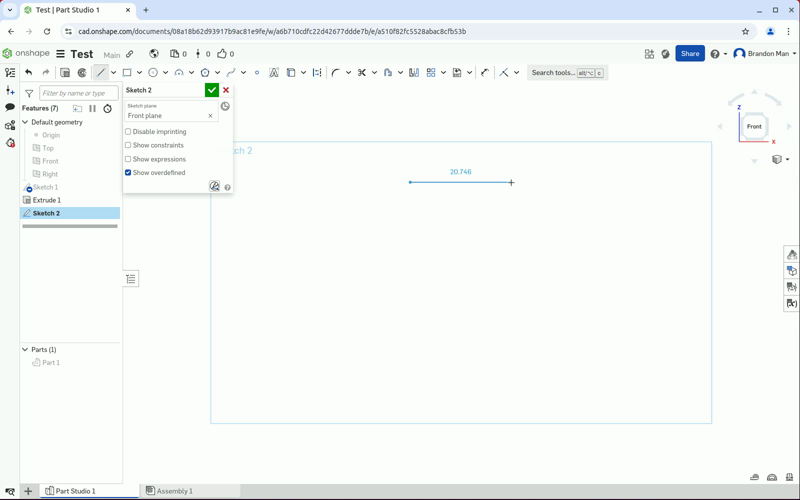
key_up(shift)
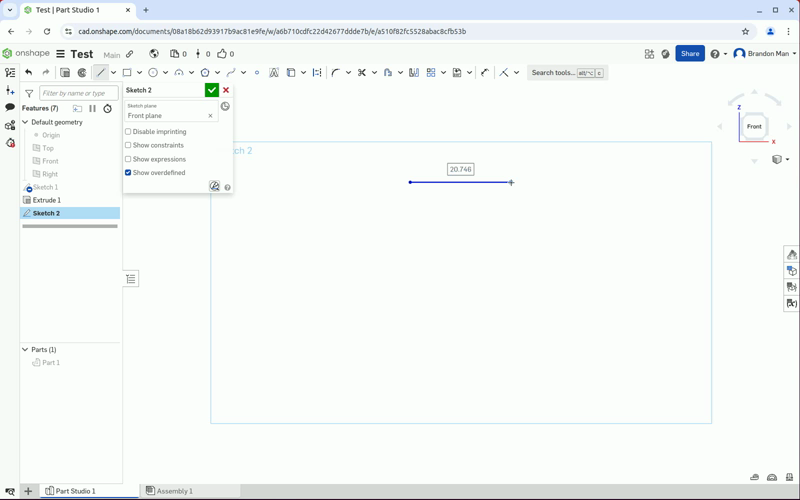
key_down(shift)
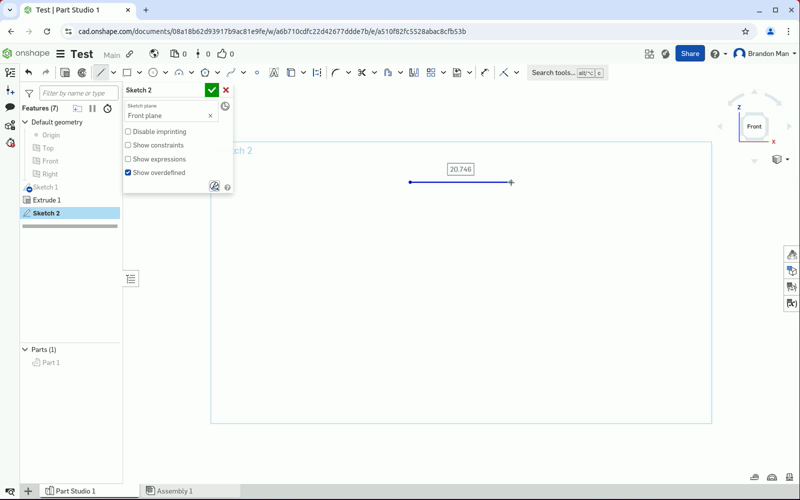
mouse_move(541, 182)
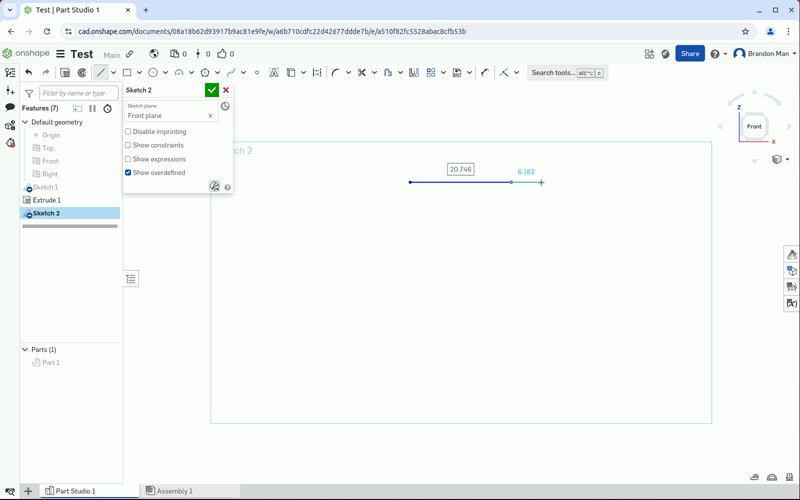
mouse_move(511, 169)
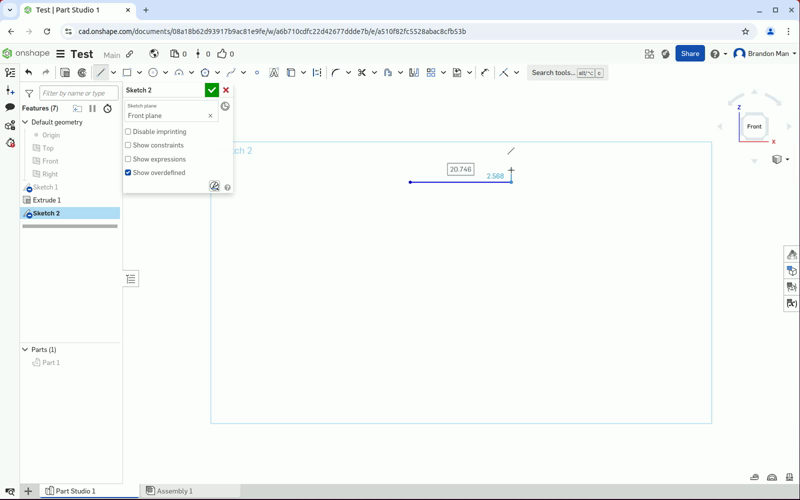
click(511, 169)
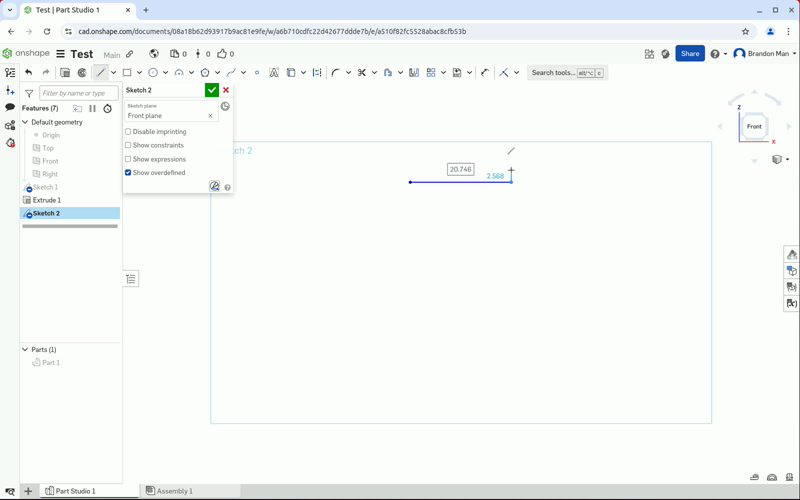
key_up(shift)
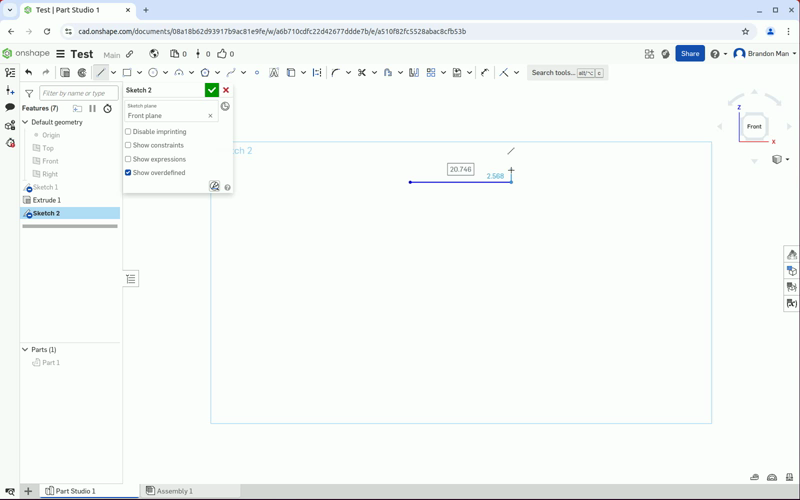
key_down(shift)
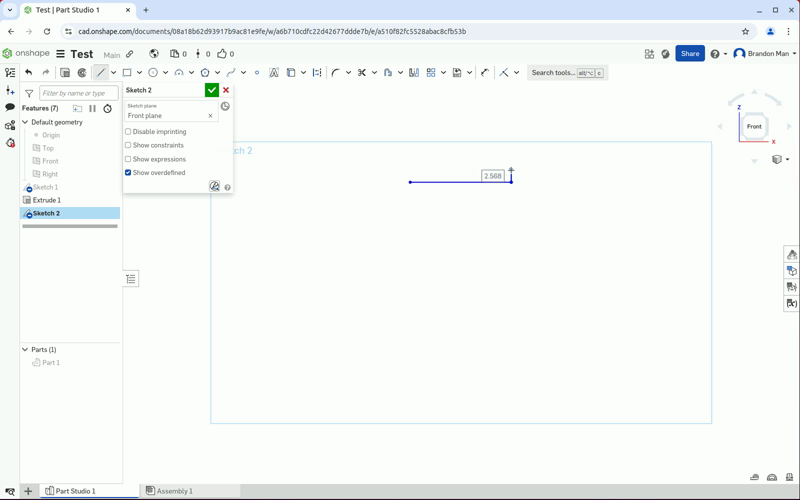
mouse_move(410, 169)
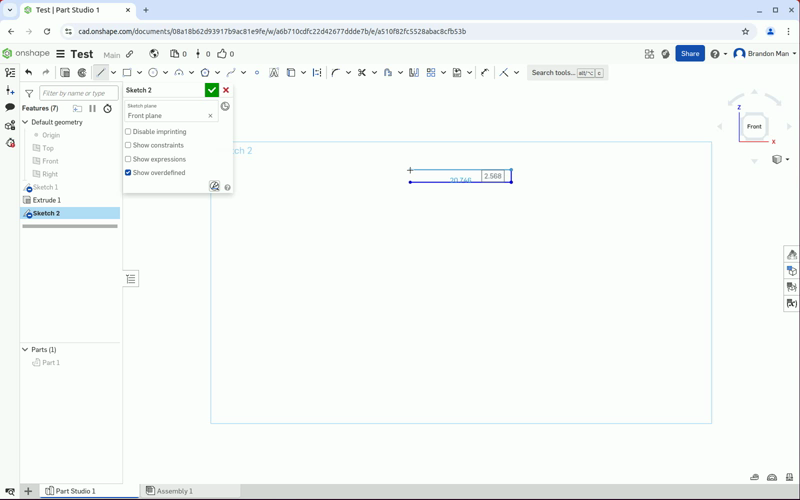
click(410, 169)
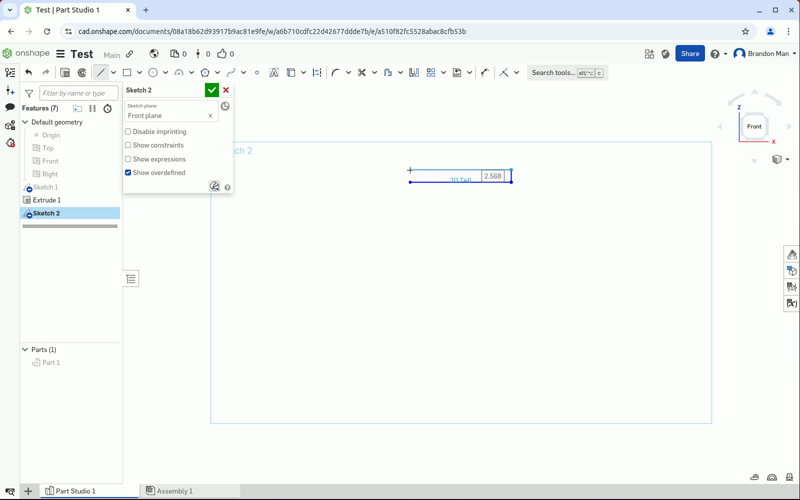
key_up(shift)
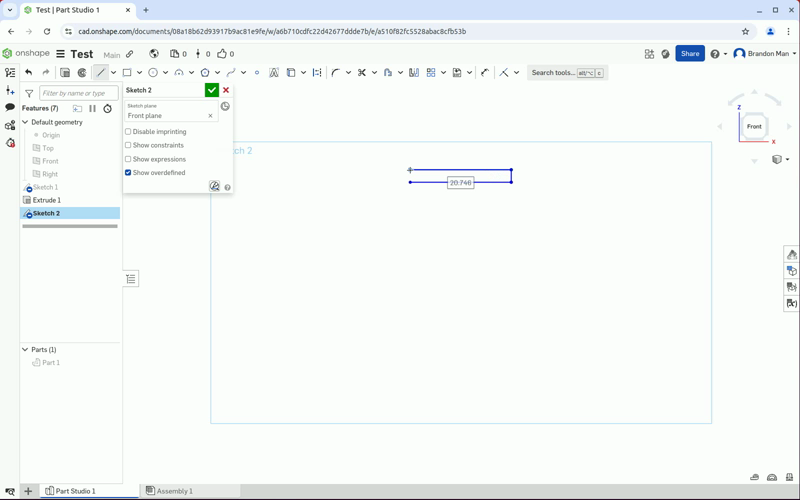
mouse_move(440, 169)
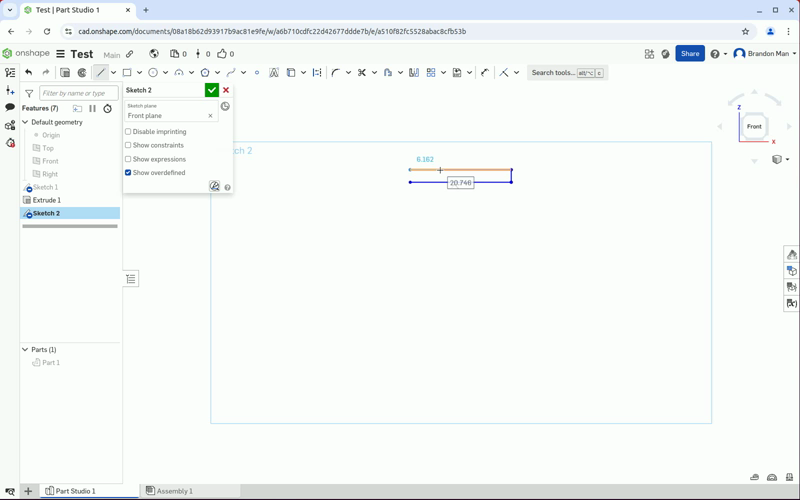
key_down(shift)
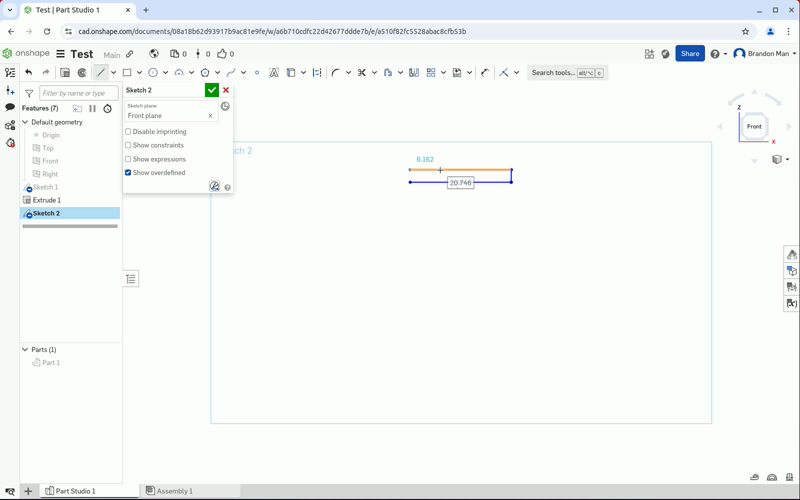
mouse_move(410, 182)
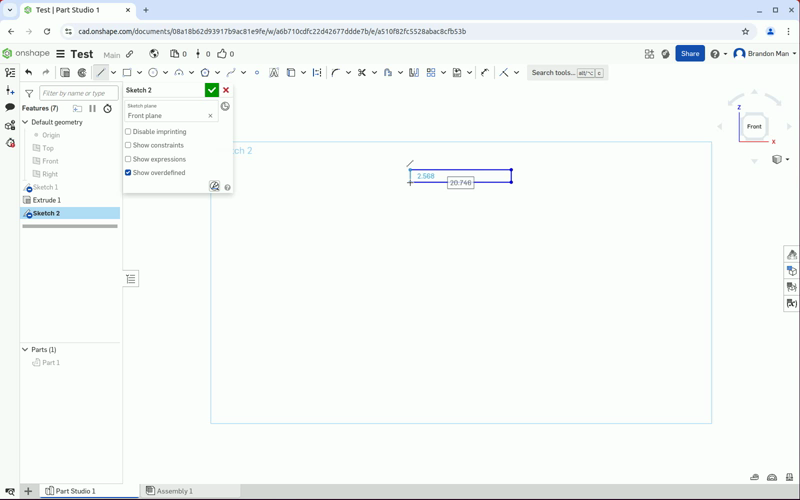
key_up(shift)
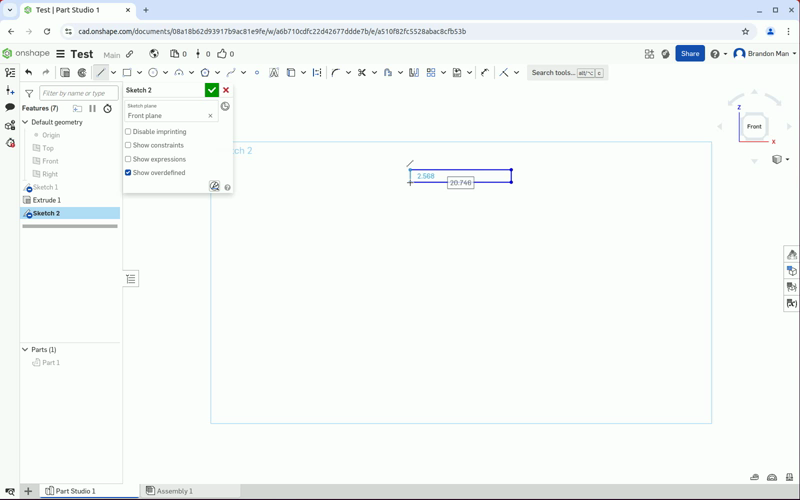
click(410, 182)
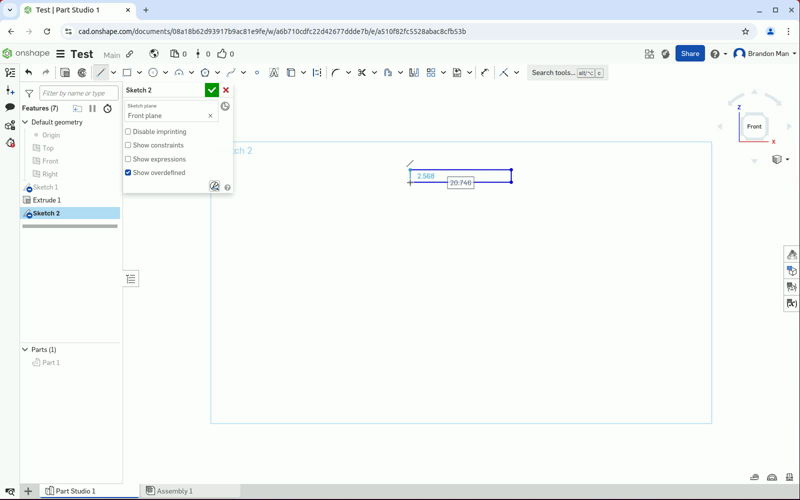
key(esc)
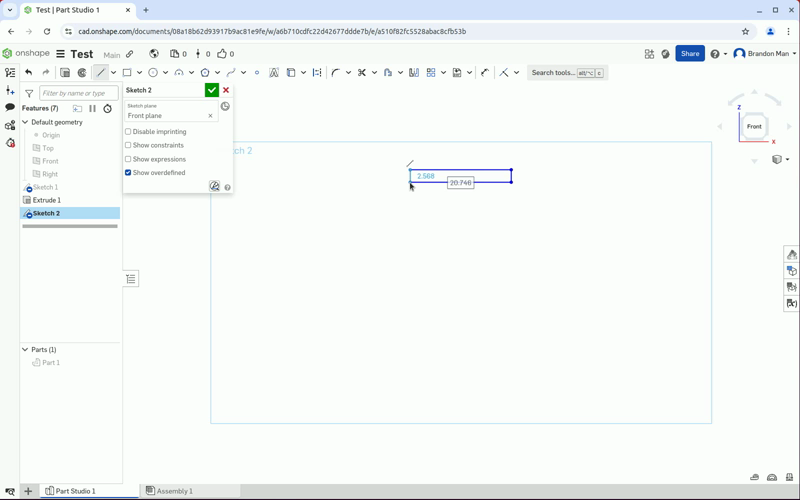
mouse_move(441, 176)
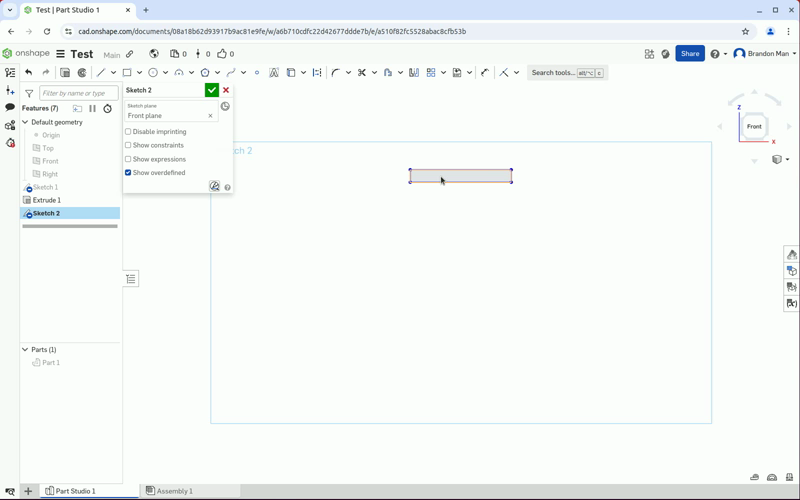
scroll(6)
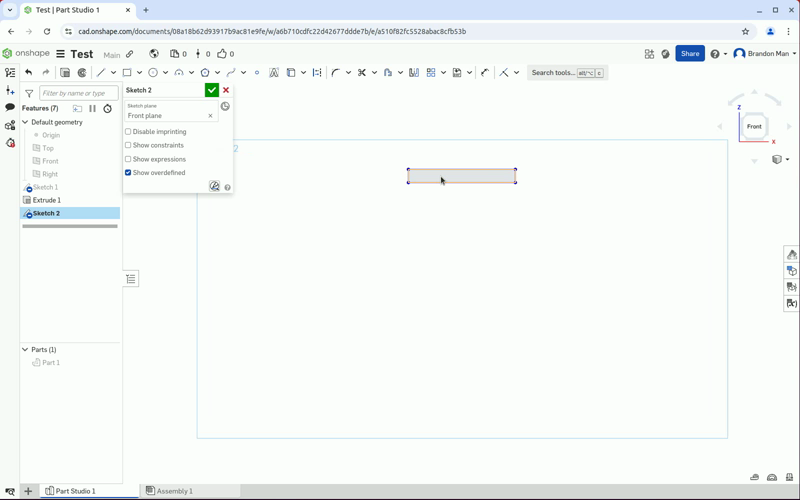
scroll(6)
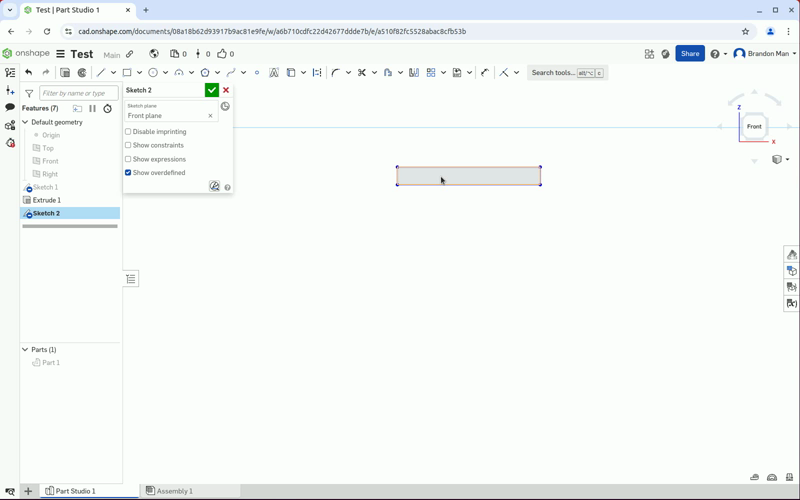
scroll(6)
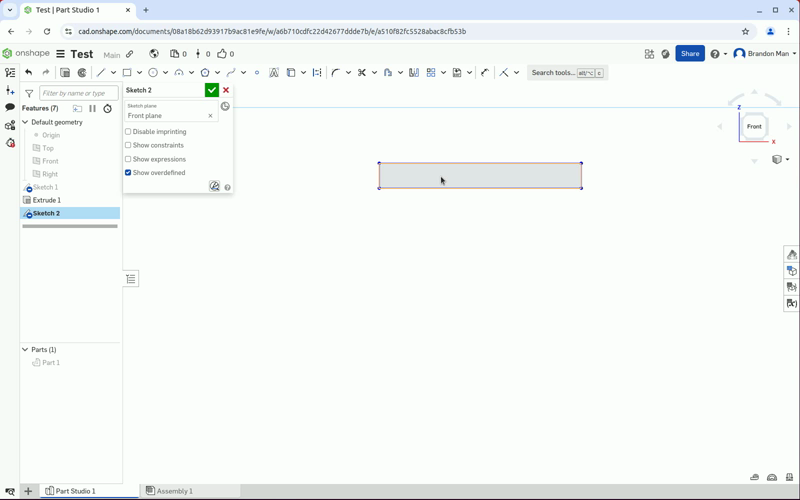
scroll(6)
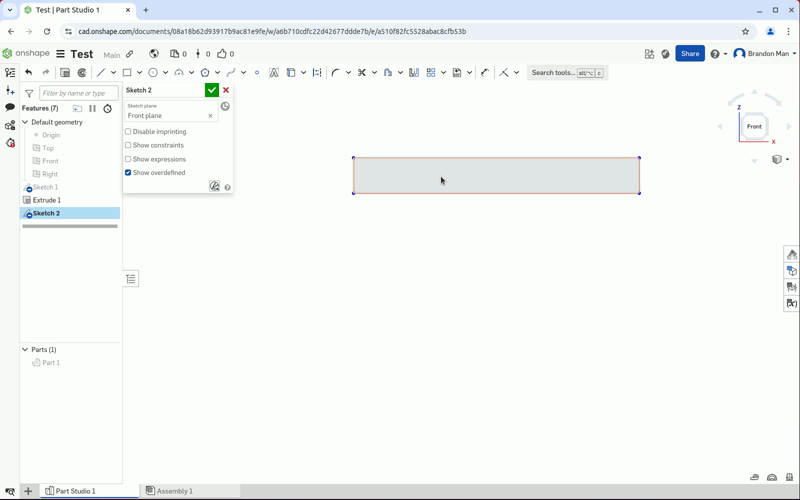
scroll(6)
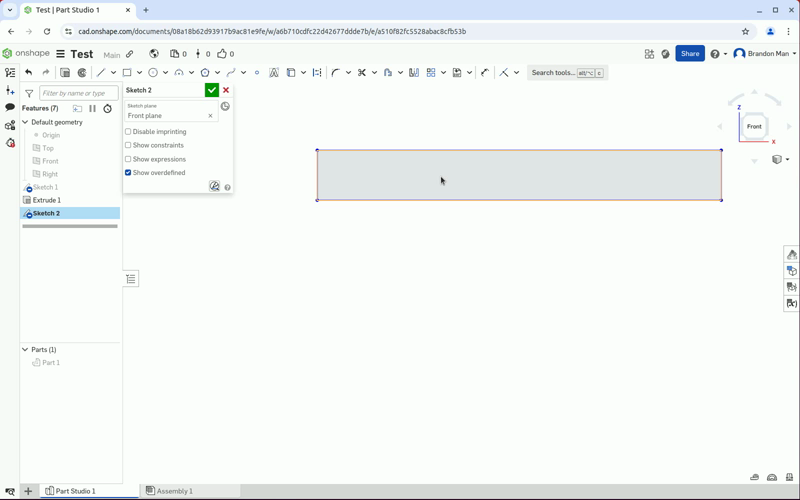
scroll(6)
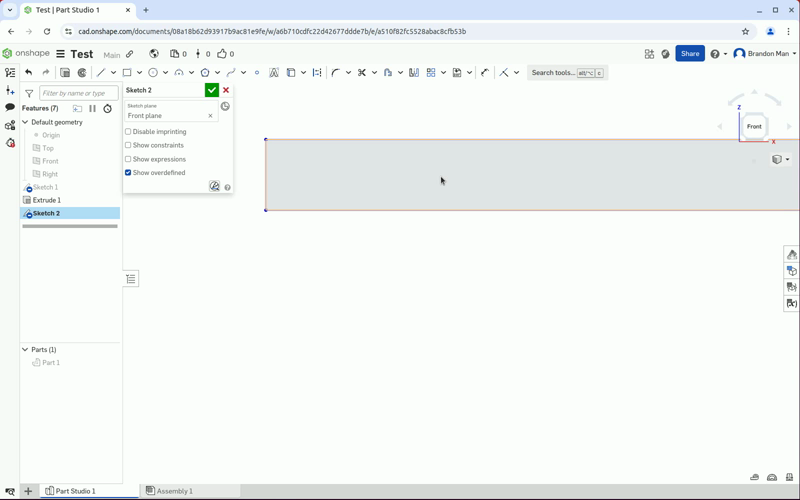
scroll(6)
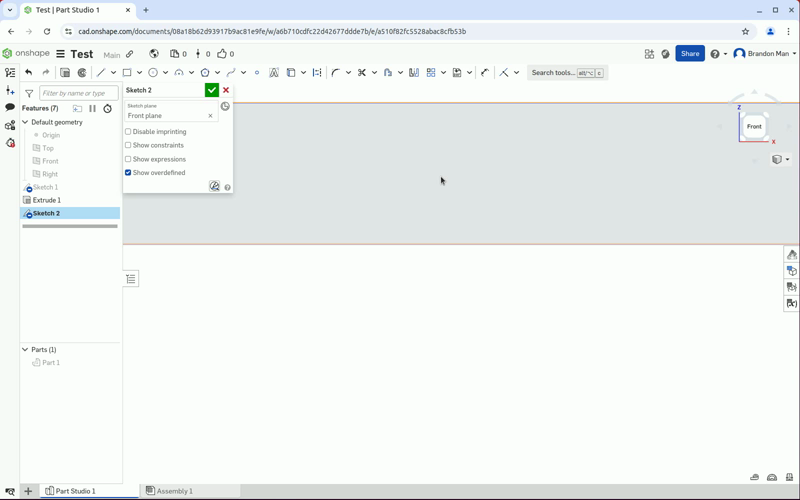
click(441, 176)
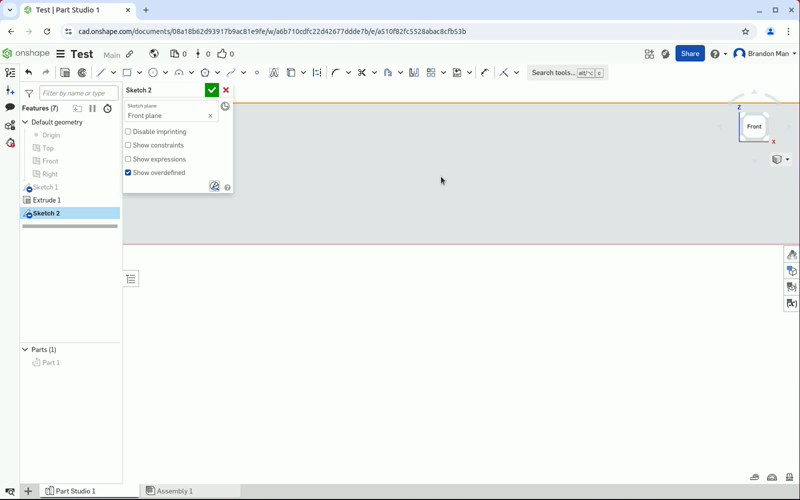
scroll(-6)
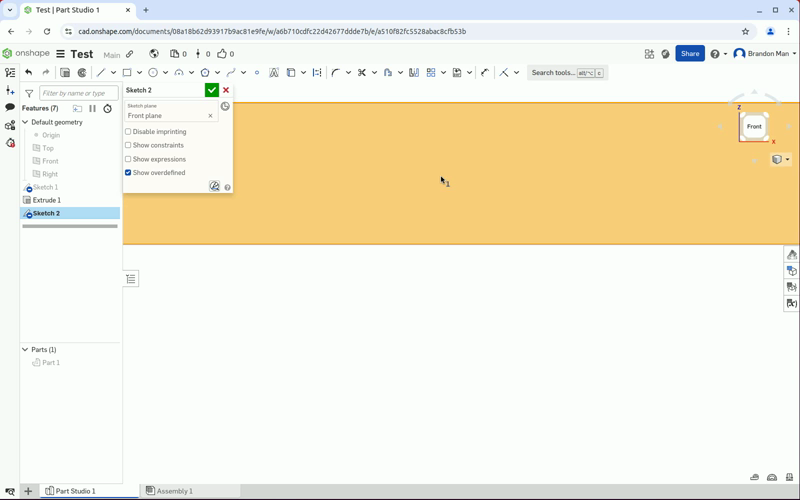
scroll(-6)
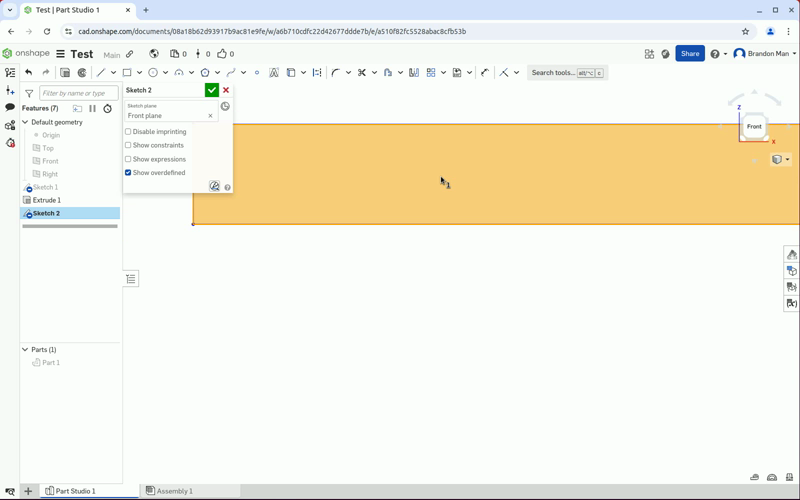
scroll(-6)
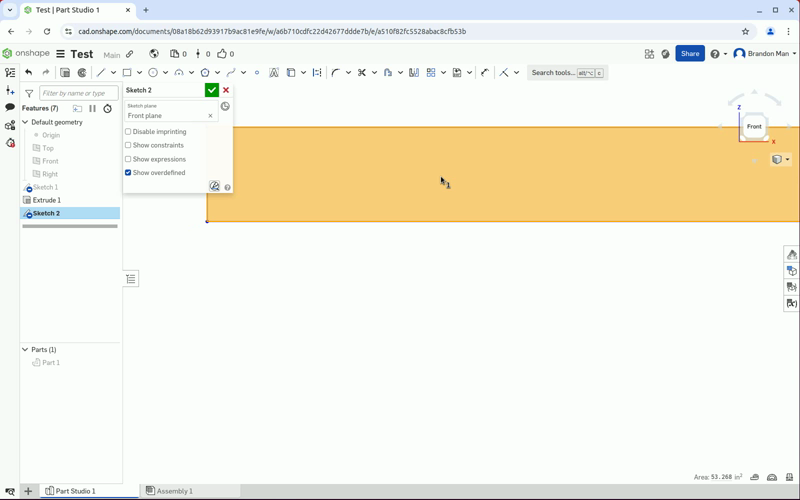
scroll(-6)
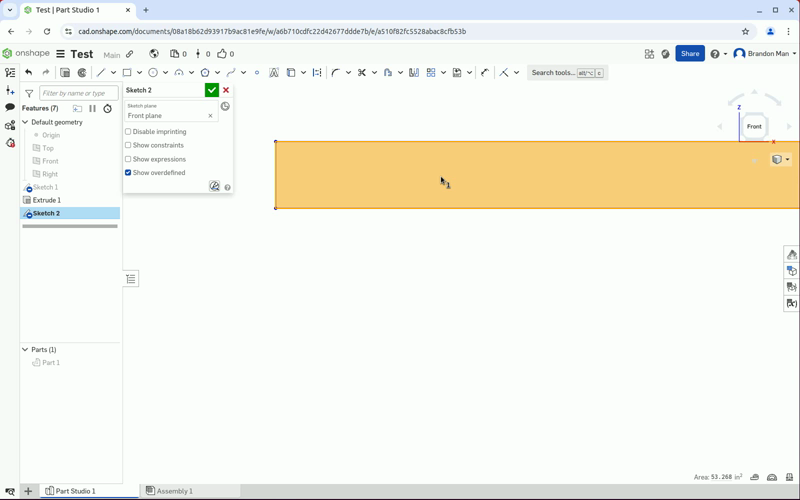
scroll(-6)
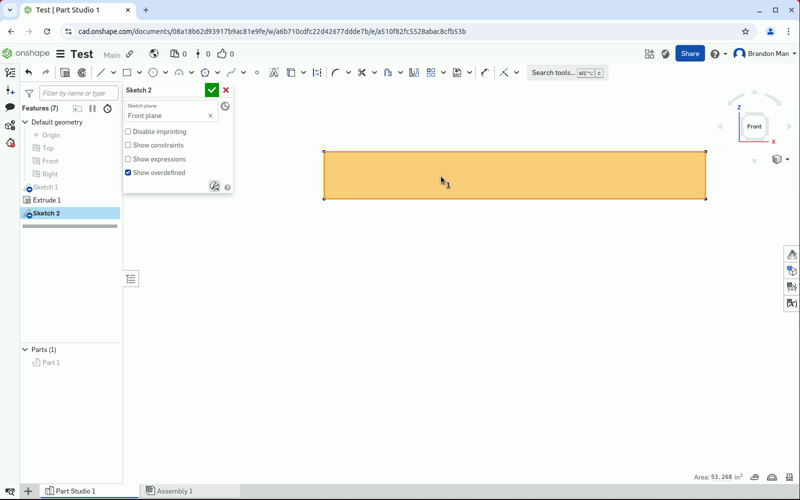
scroll(-6)
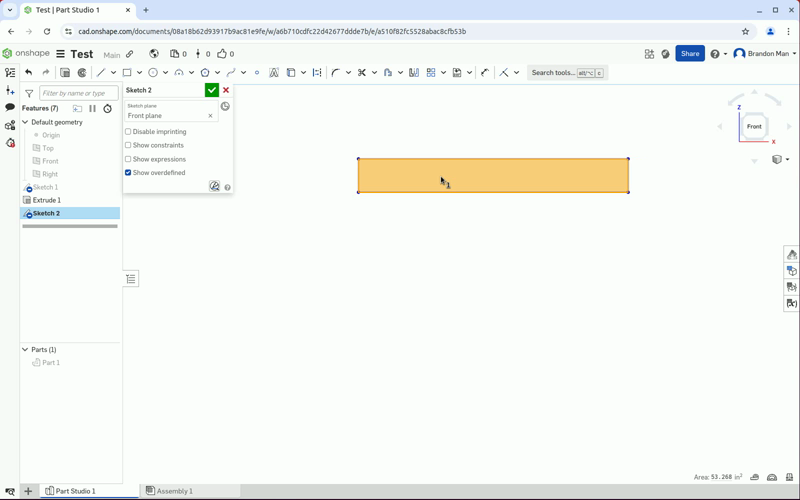
scroll(-6)
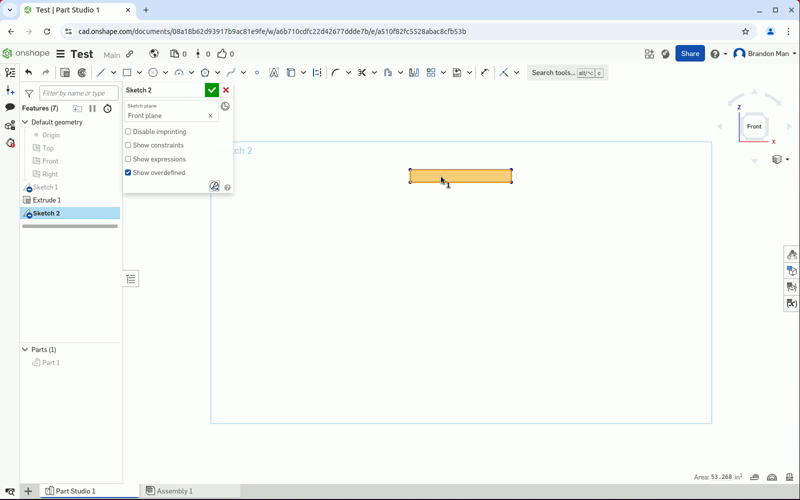
mouse_move(73, 352)
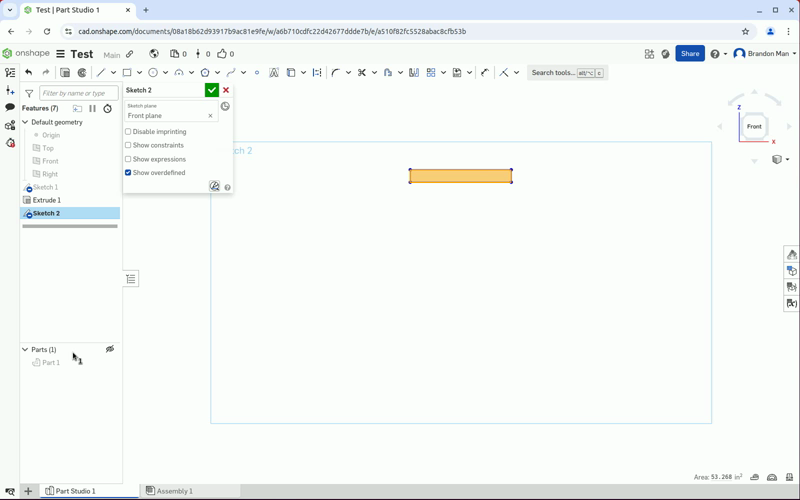
key(shift+y)
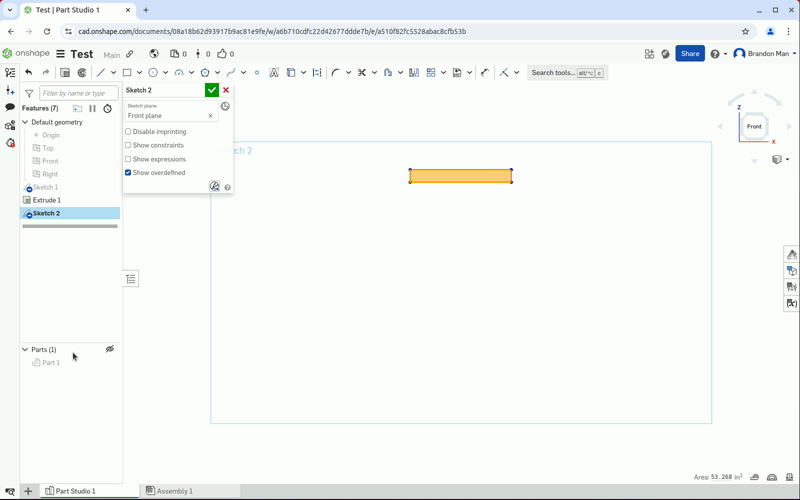
key(shift+e)
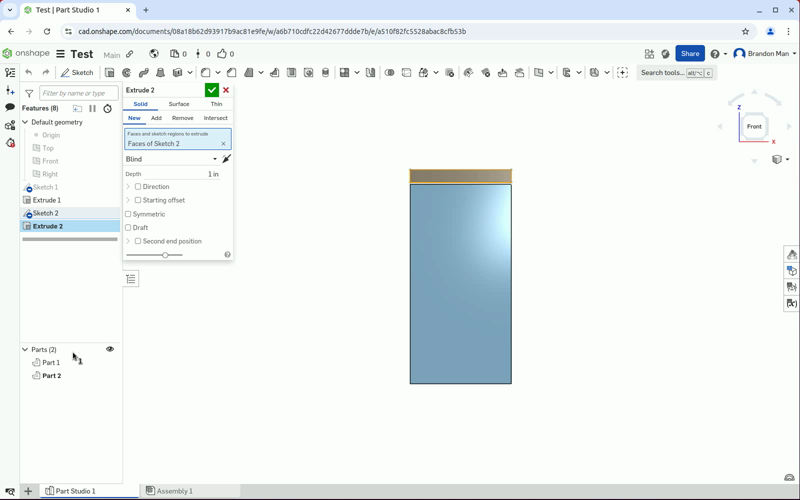
mouse_move(143, 106)
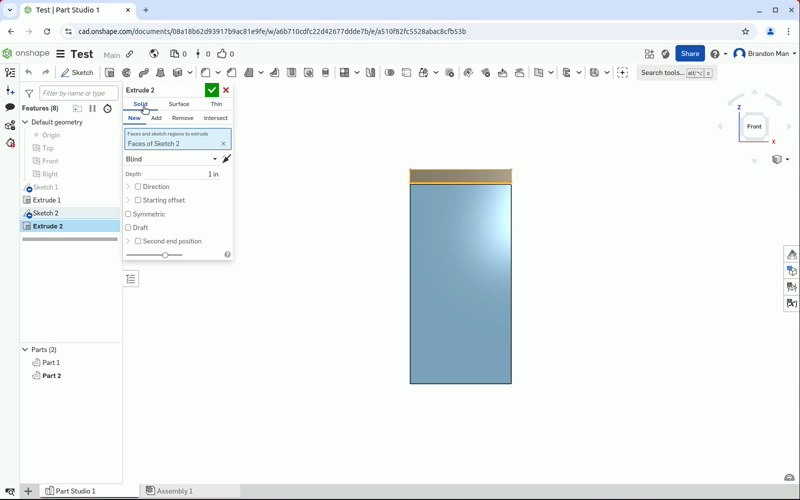
click(143, 106)
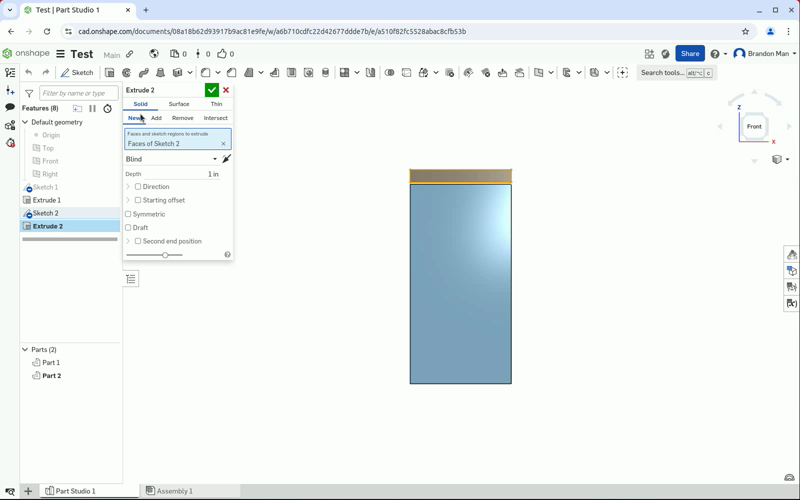
mouse_move(137, 120)
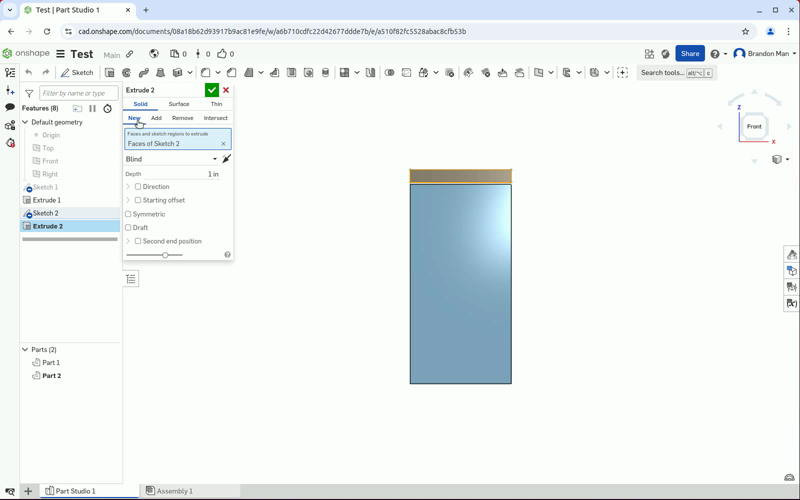
click(137, 120)
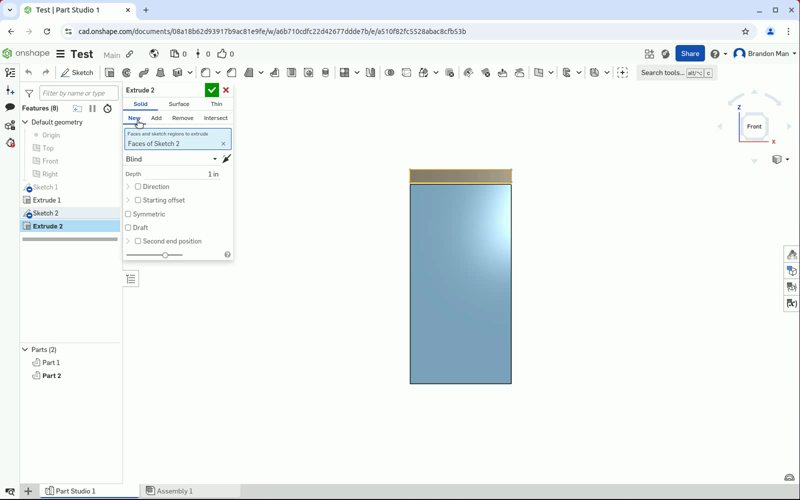
key(tab, 4)
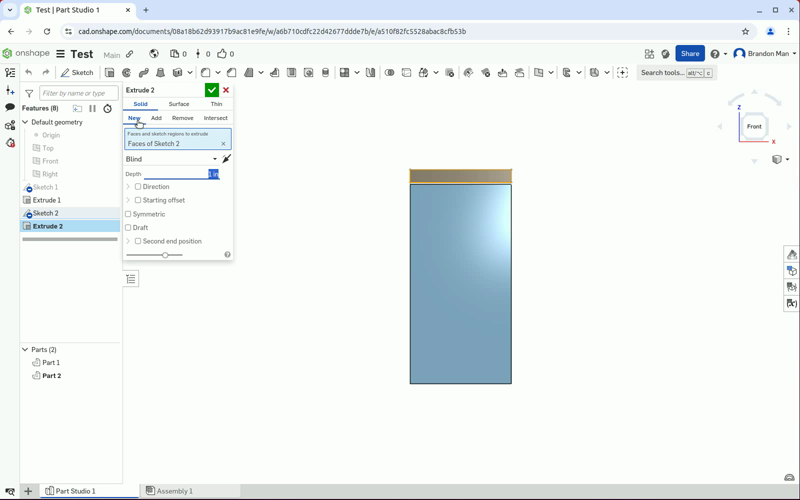
text(0.241)
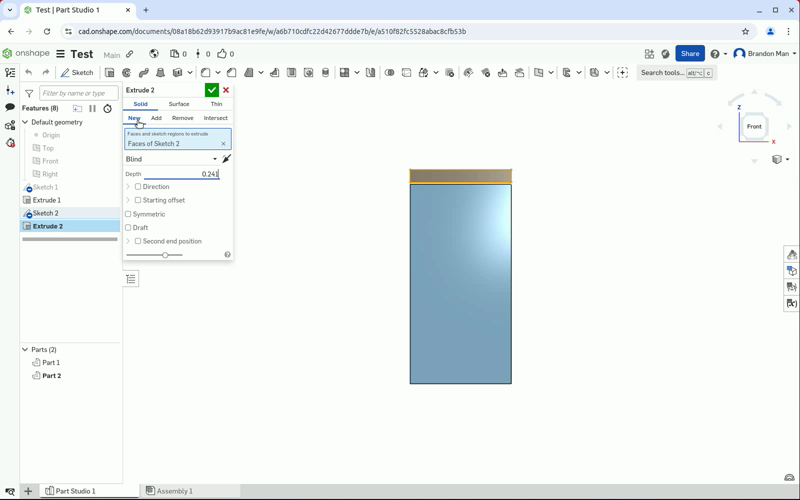
key(enter)
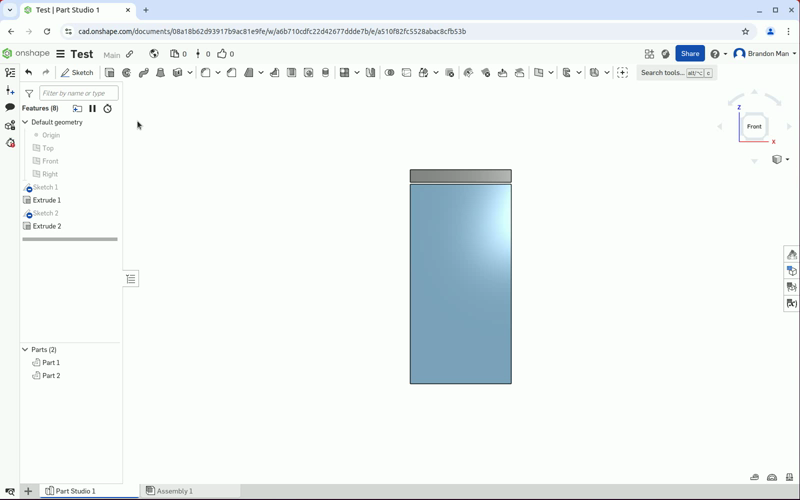
key(shift+h)
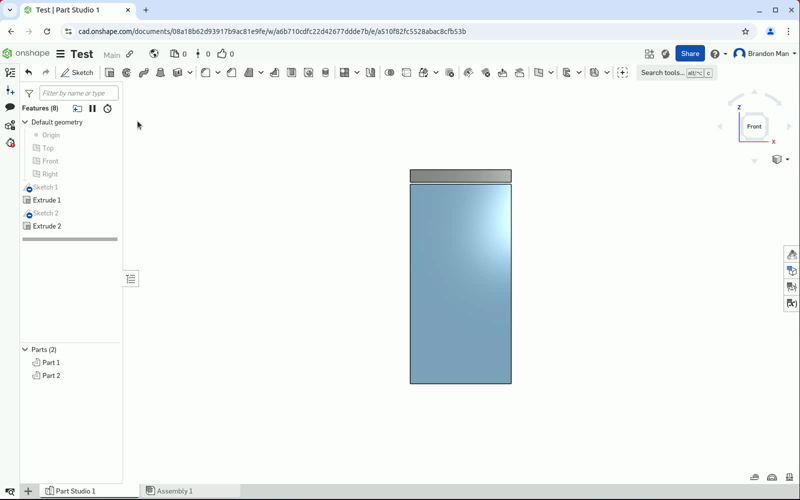
key(shift+h)
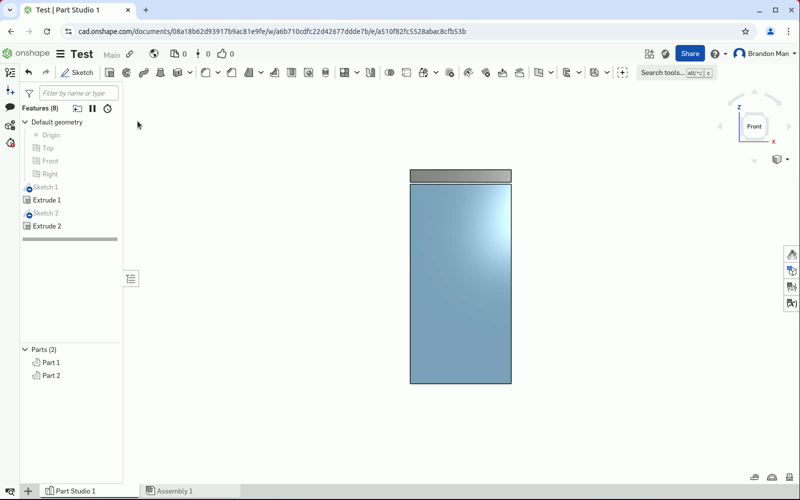
mouse_move(73, 189)
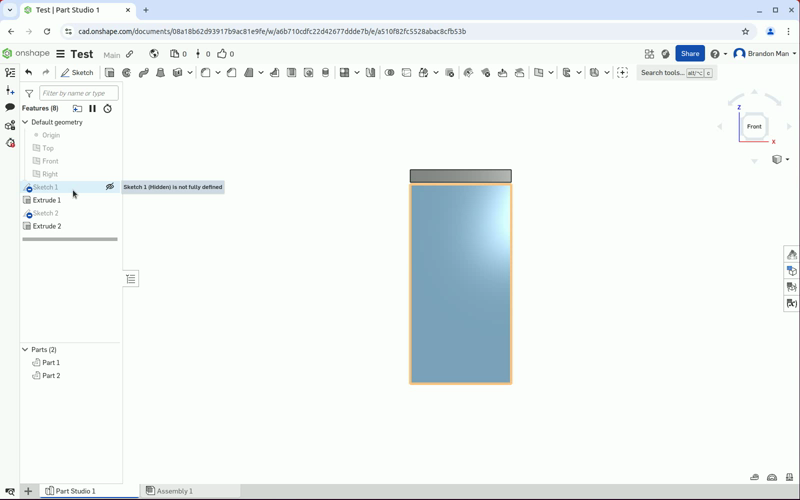
click(73, 189)
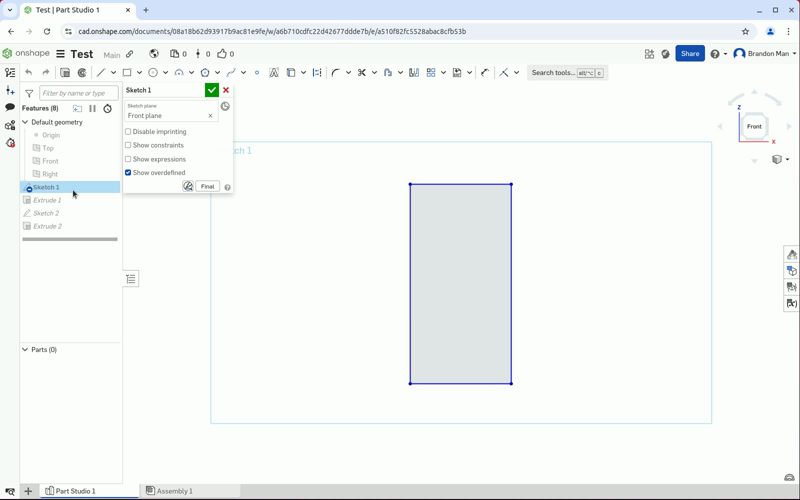
mouse_move(229, 92)
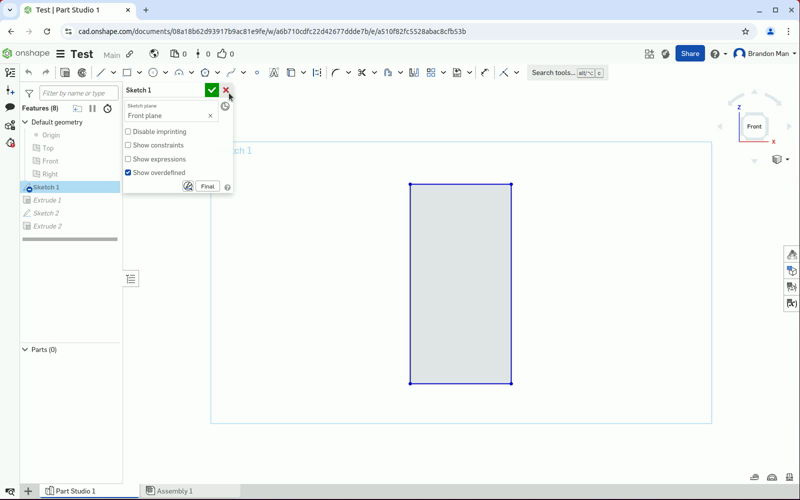
click(229, 92)
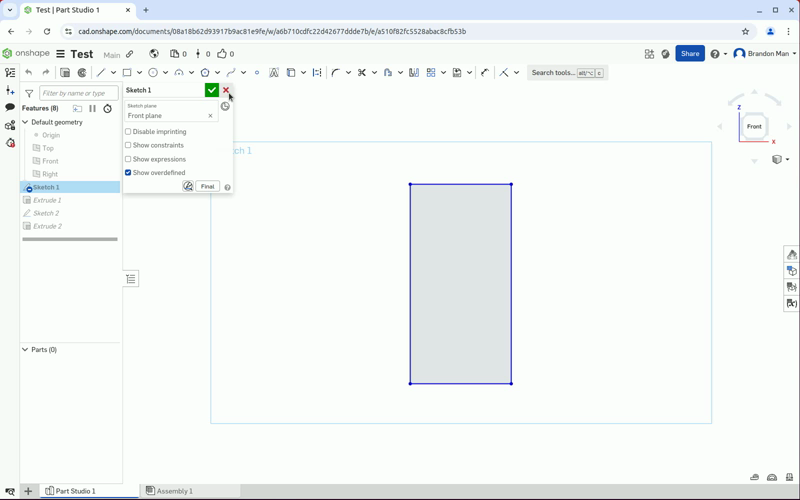
key(shift+s)
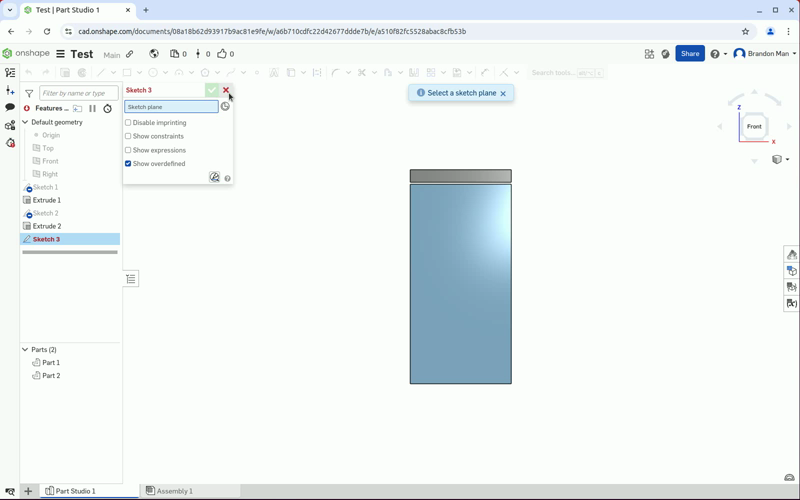
mouse_move(73, 163)
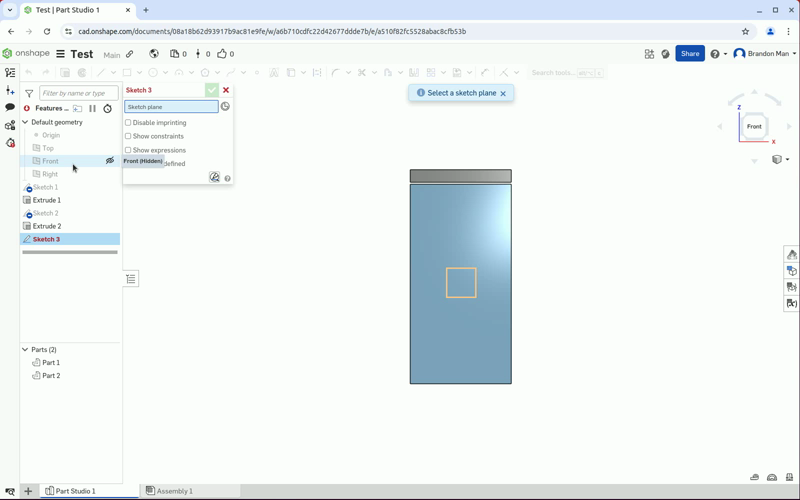
click(73, 163)
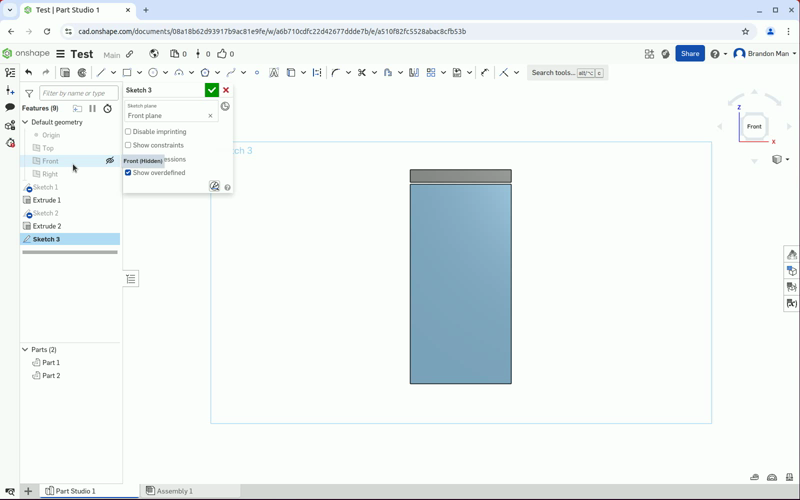
mouse_move(73, 352)
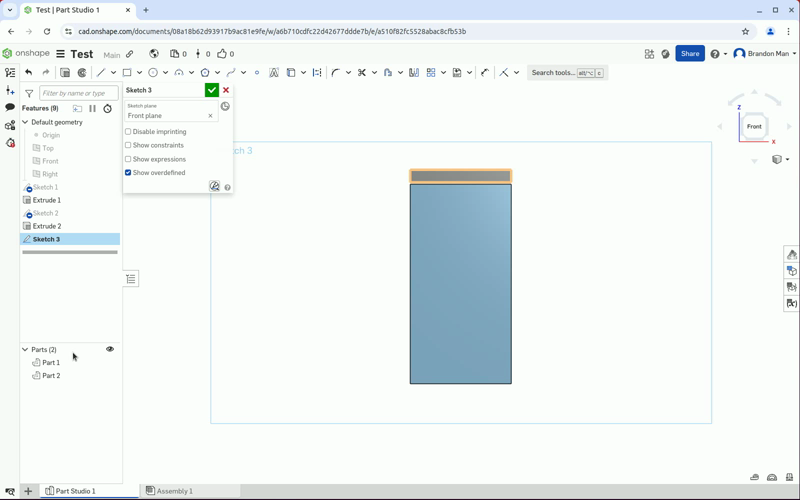
key(y)
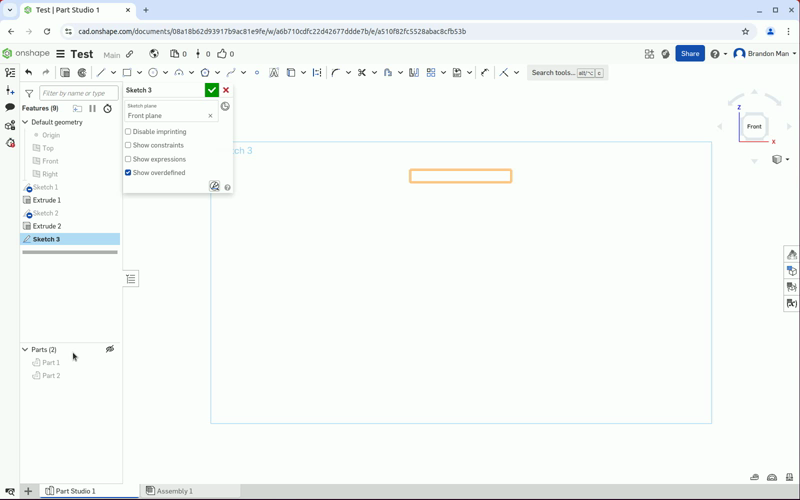
key(l)
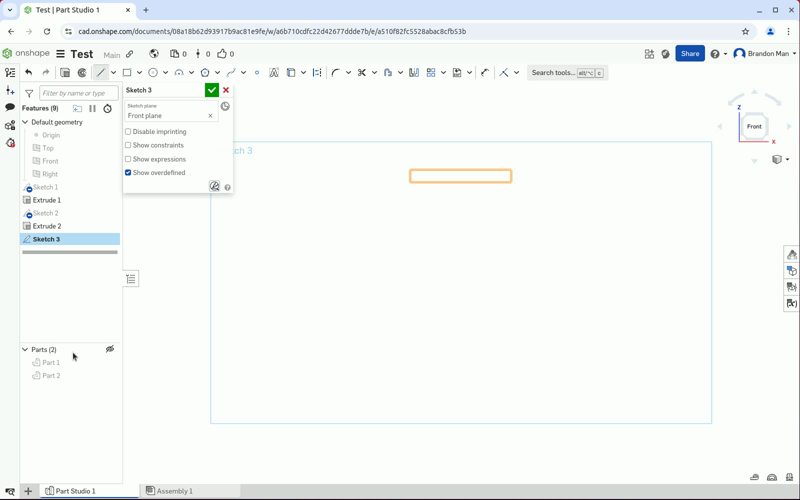
key_down(shift)
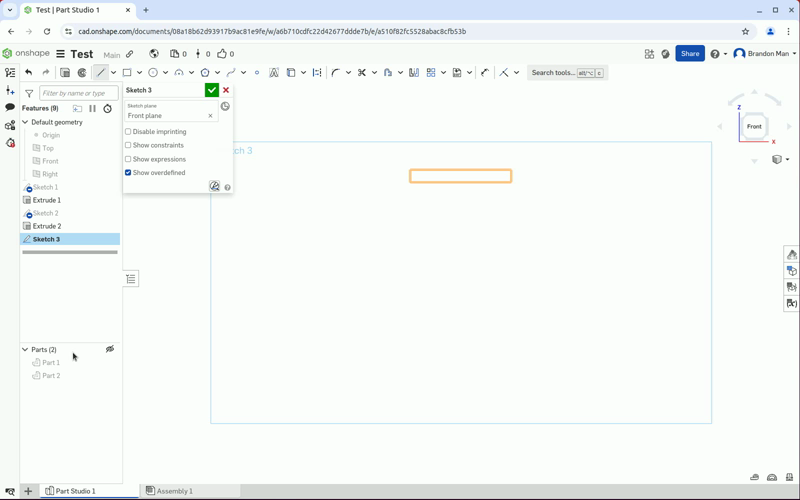
mouse_move(410, 395)
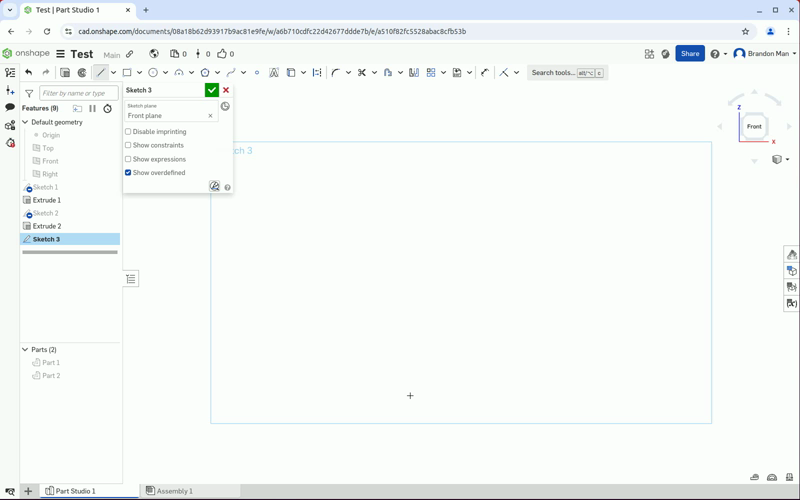
click(410, 395)
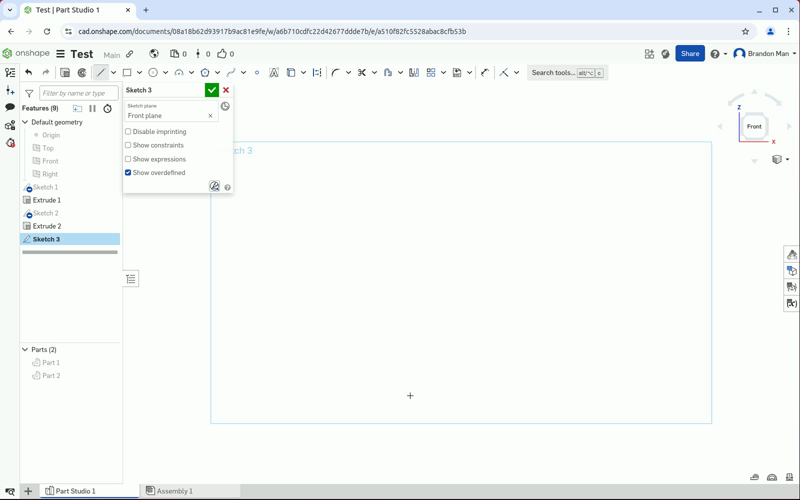
key_up(shift)
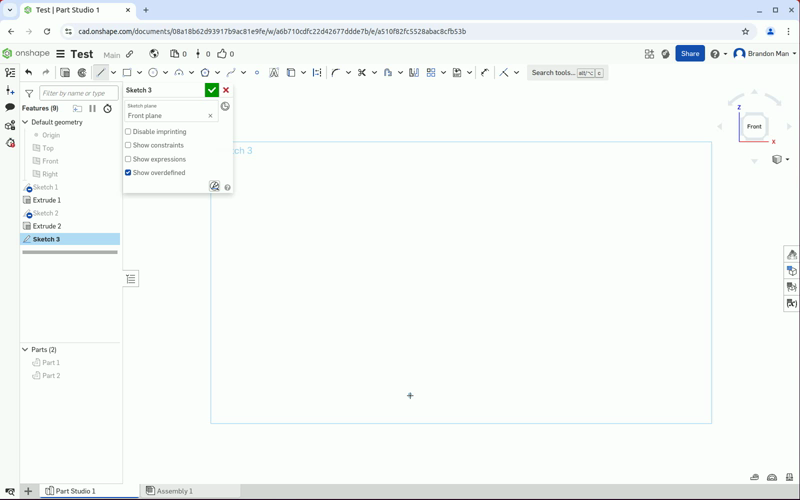
key_down(shift)
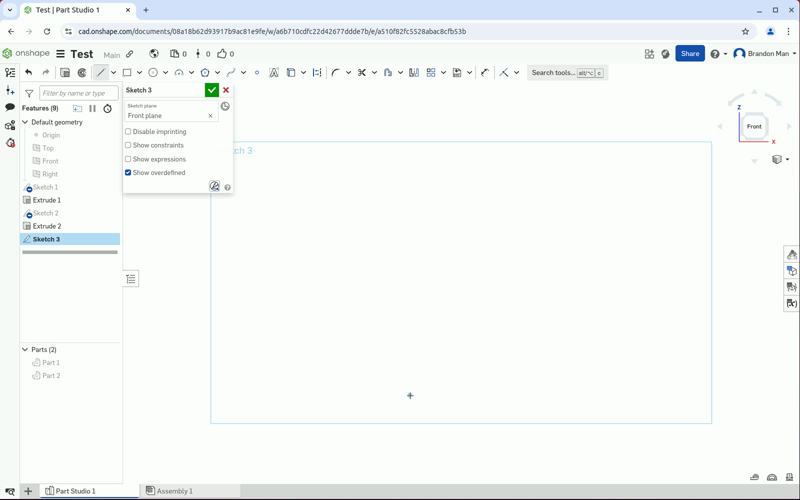
mouse_move(511, 395)
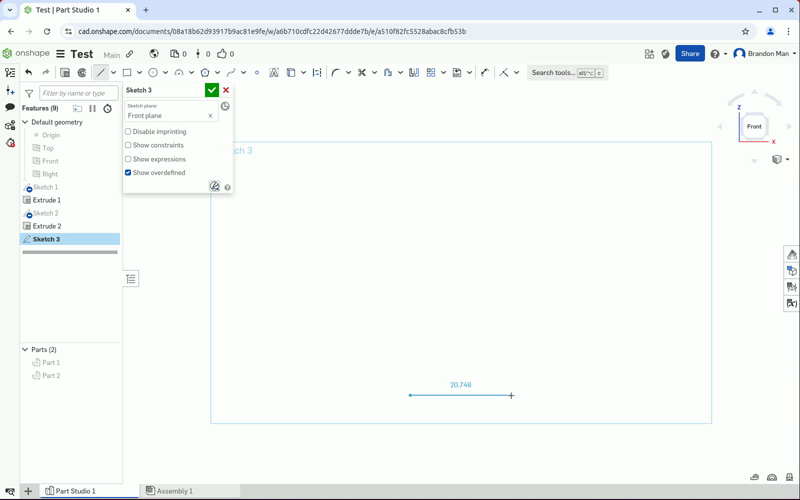
click(511, 395)
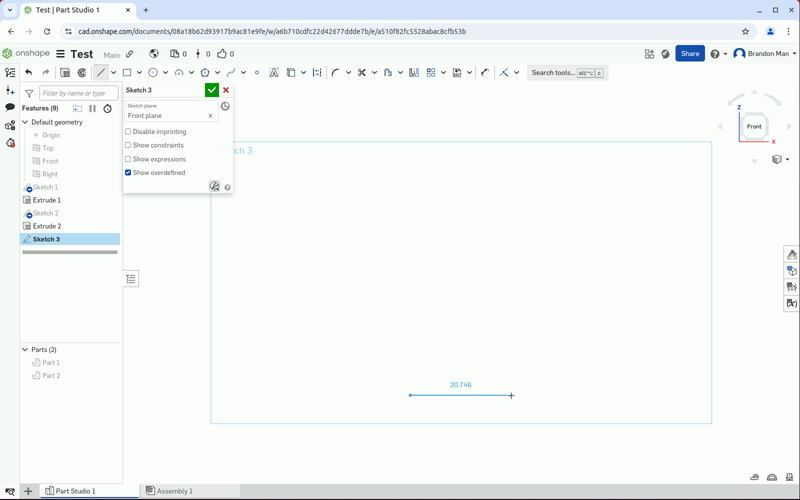
key_up(shift)
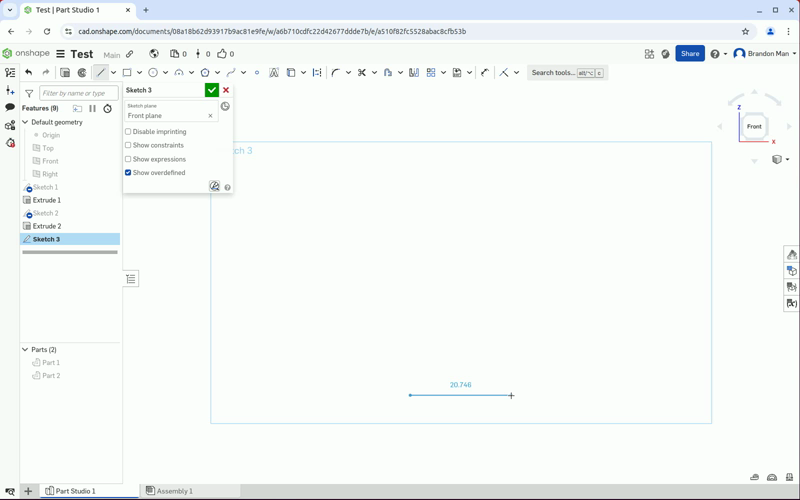
key_down(shift)
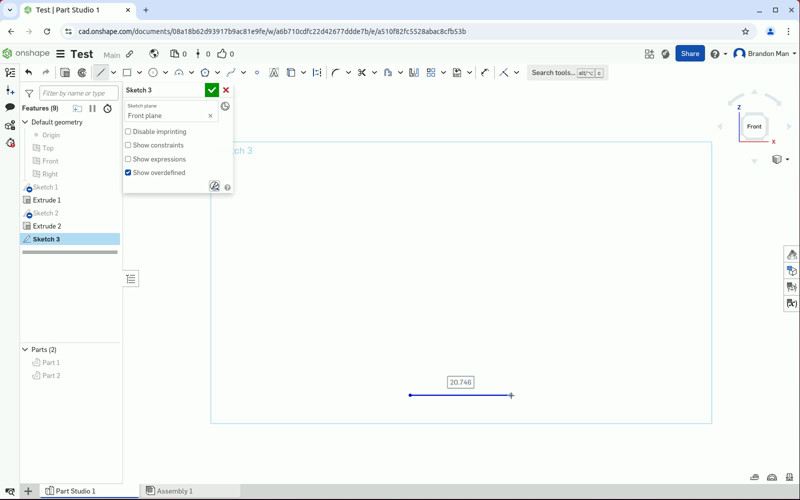
mouse_move(541, 395)
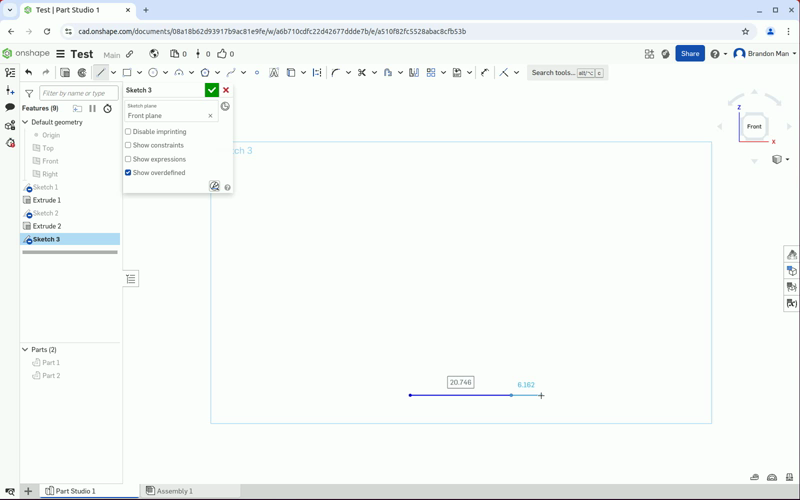
mouse_move(511, 382)
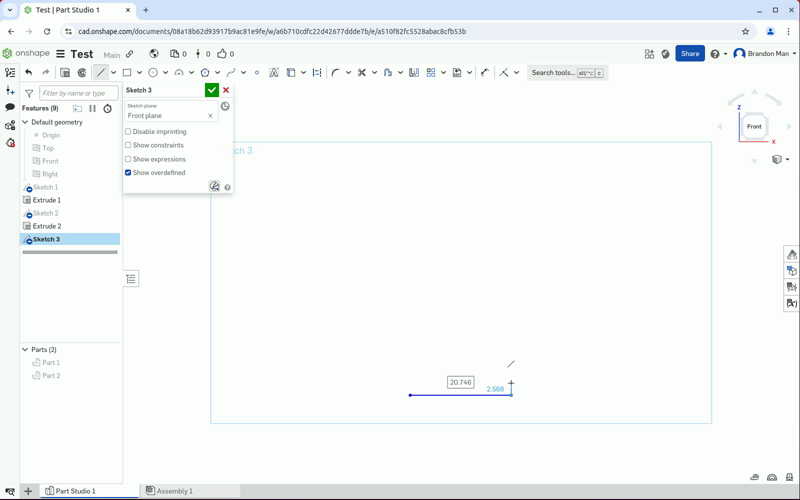
click(511, 382)
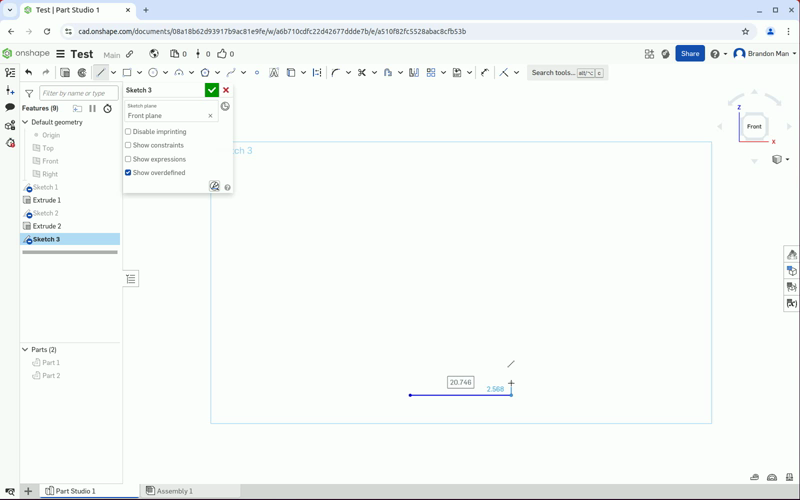
key_up(shift)
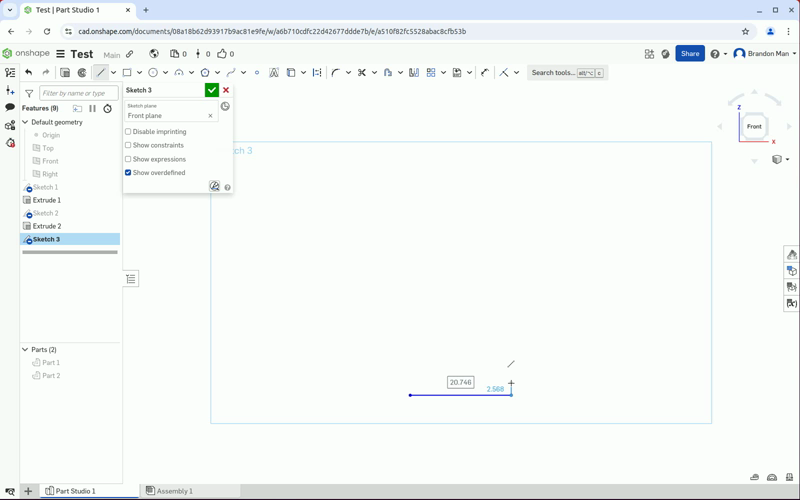
key_down(shift)
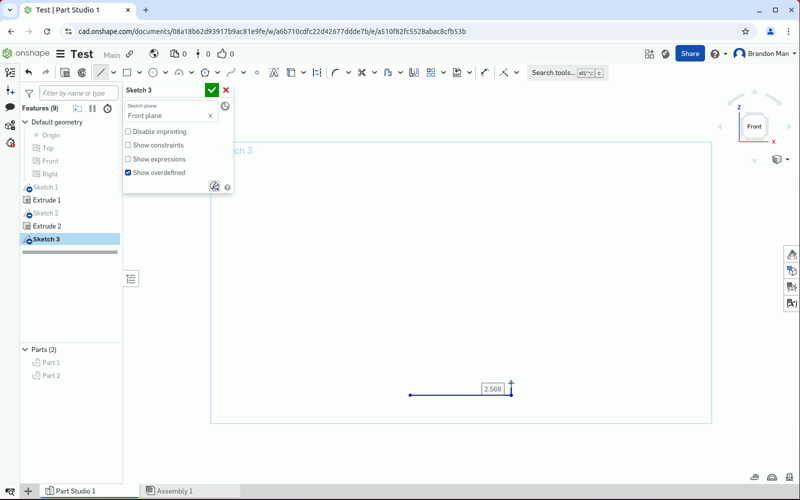
mouse_move(410, 382)
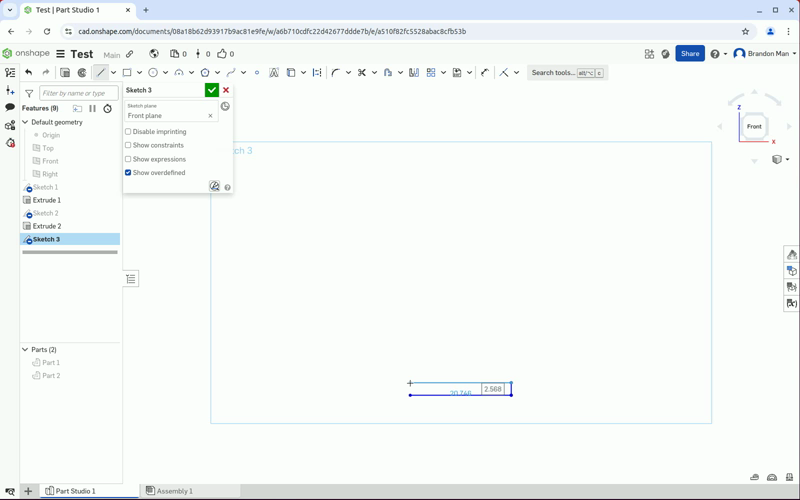
click(410, 382)
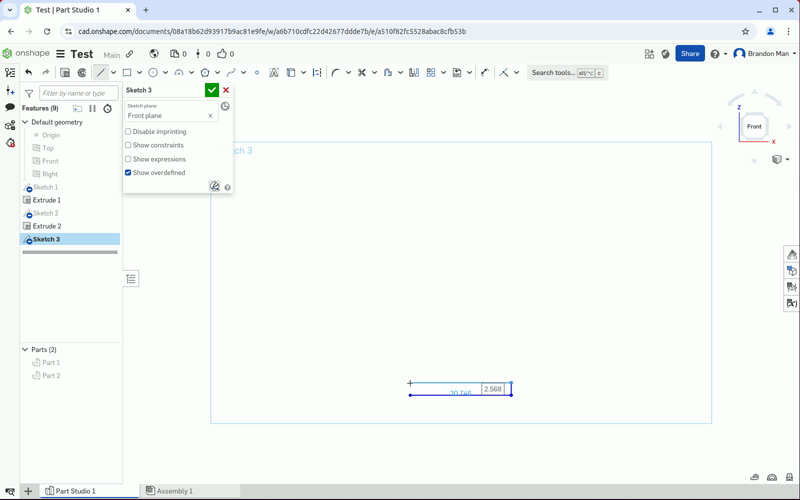
key_up(shift)
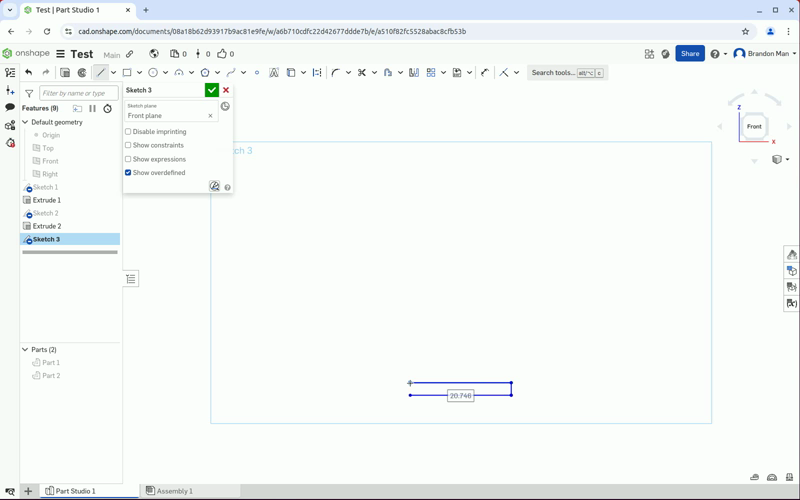
mouse_move(440, 382)
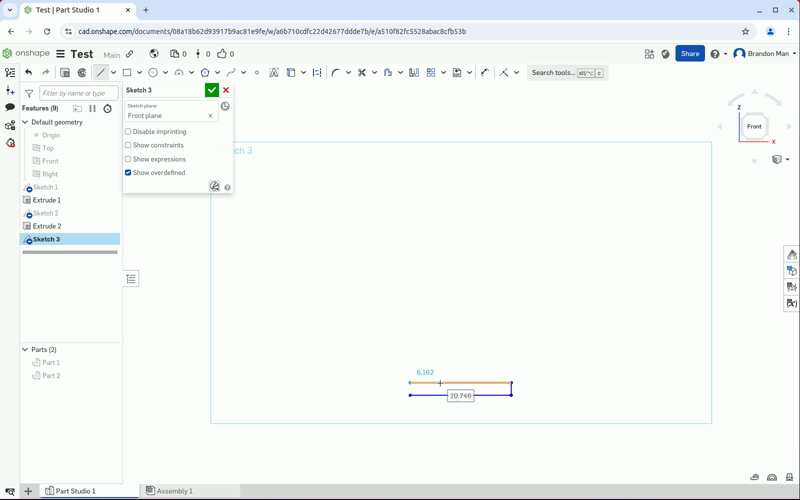
key_down(shift)
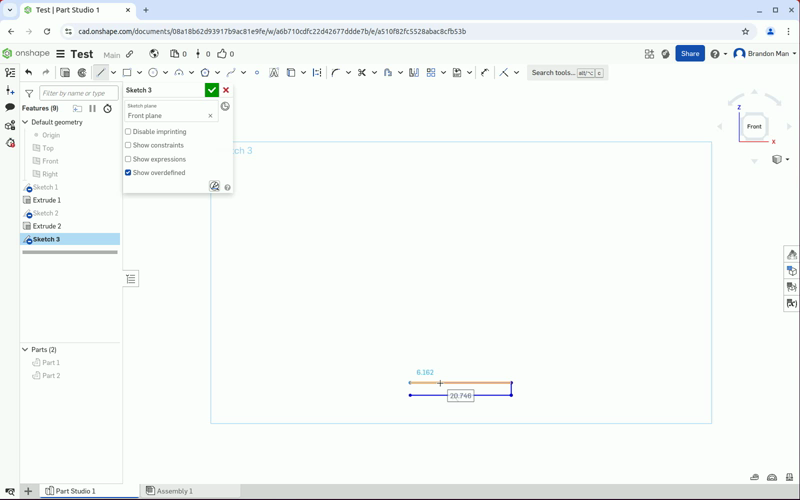
mouse_move(410, 395)
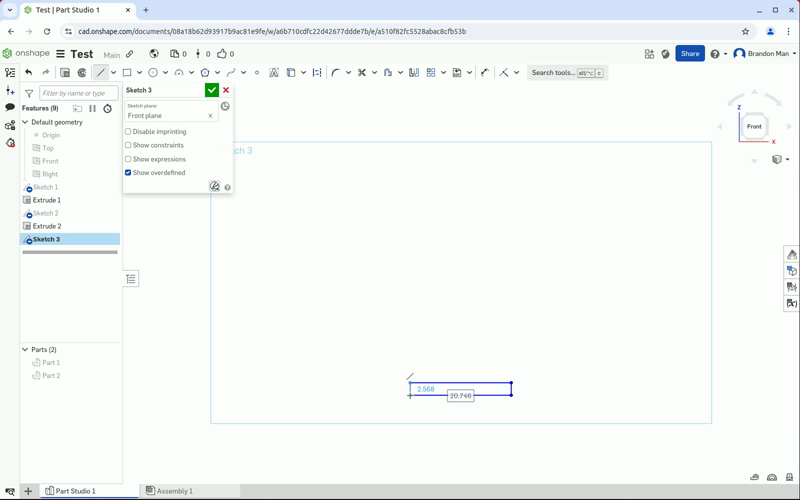
key_up(shift)
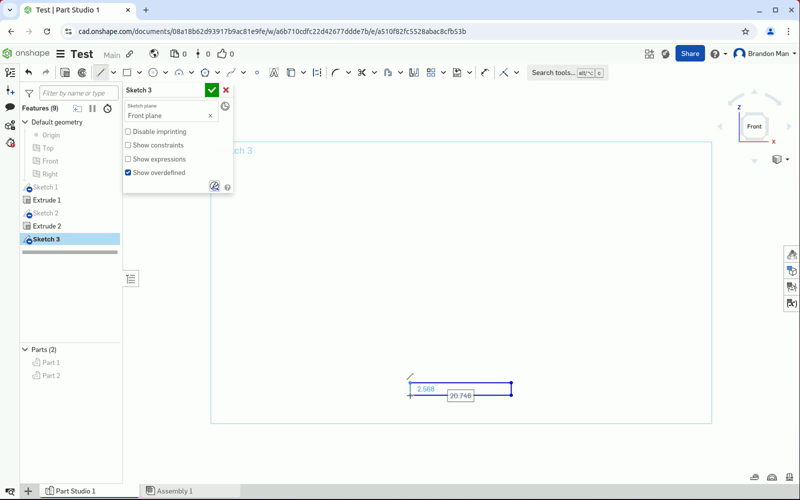
click(410, 395)
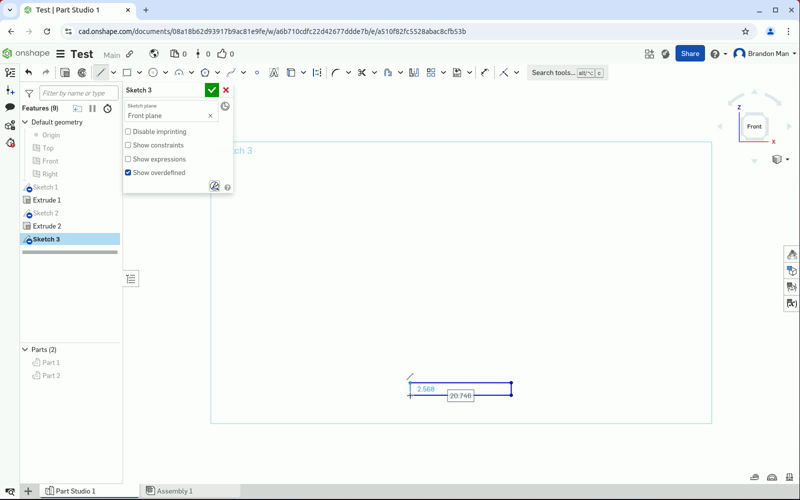
key(esc)
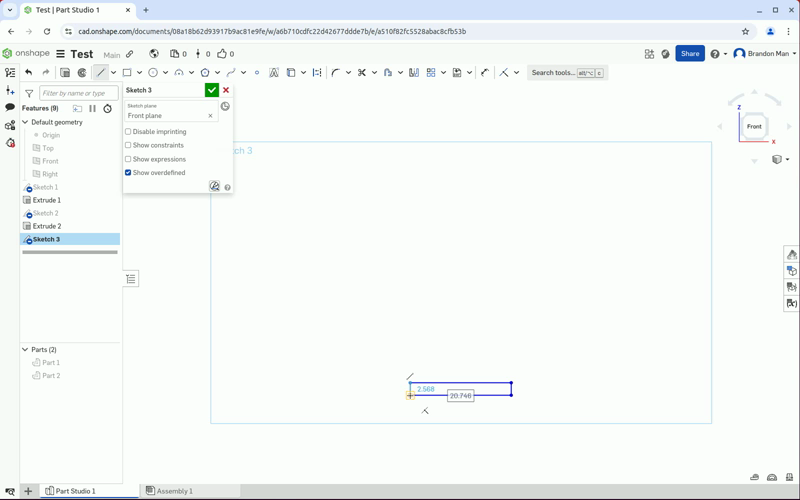
mouse_move(470, 393)
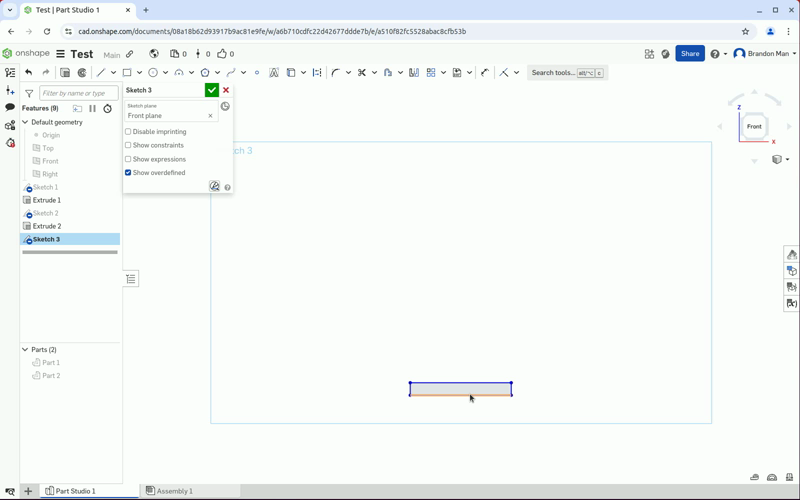
scroll(6)
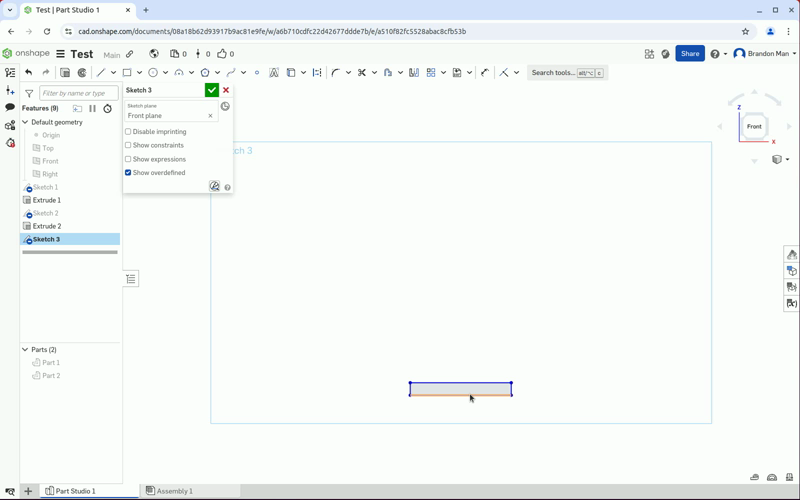
scroll(6)
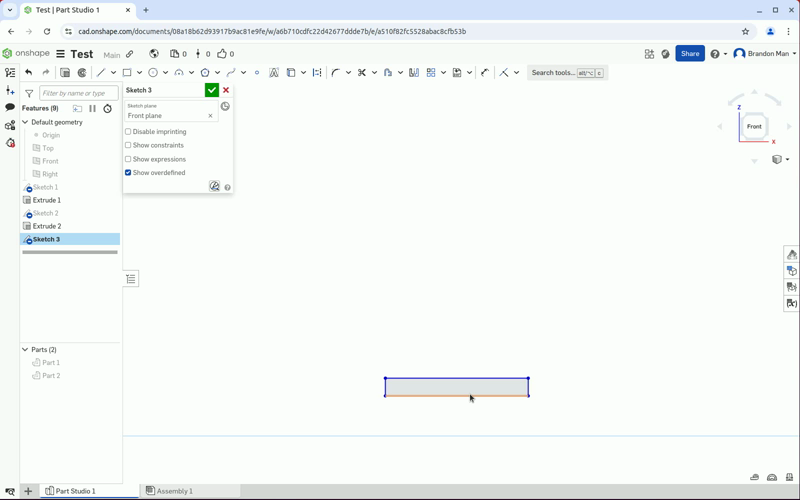
scroll(6)
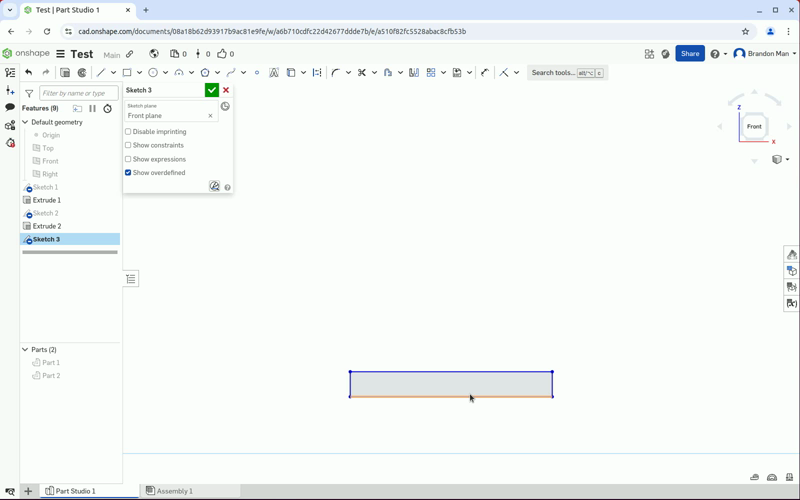
scroll(6)
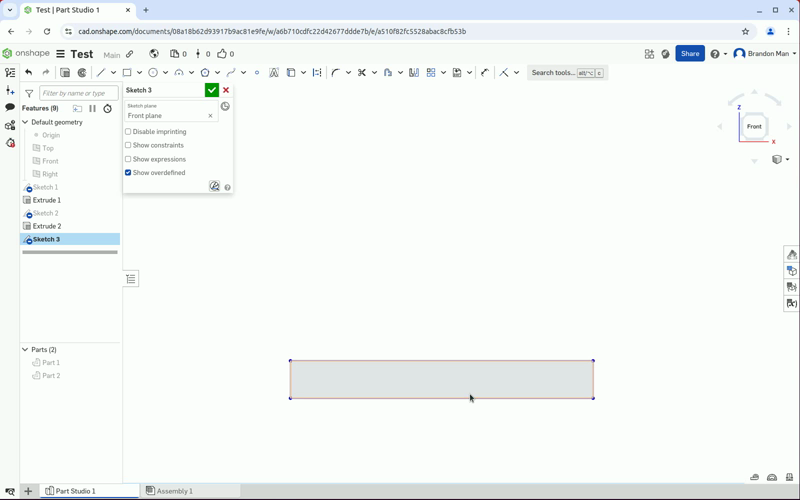
scroll(6)
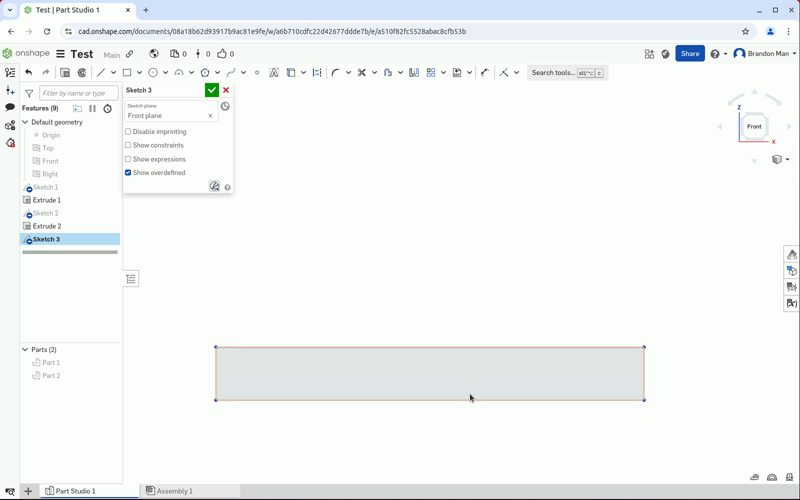
scroll(6)
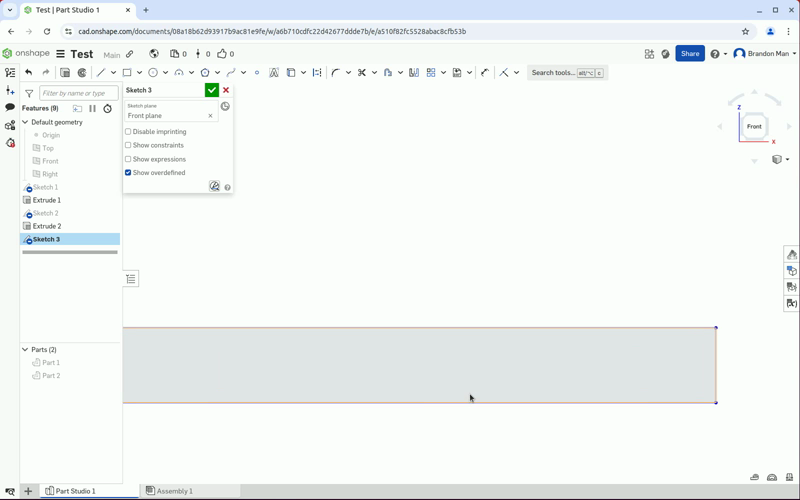
scroll(6)
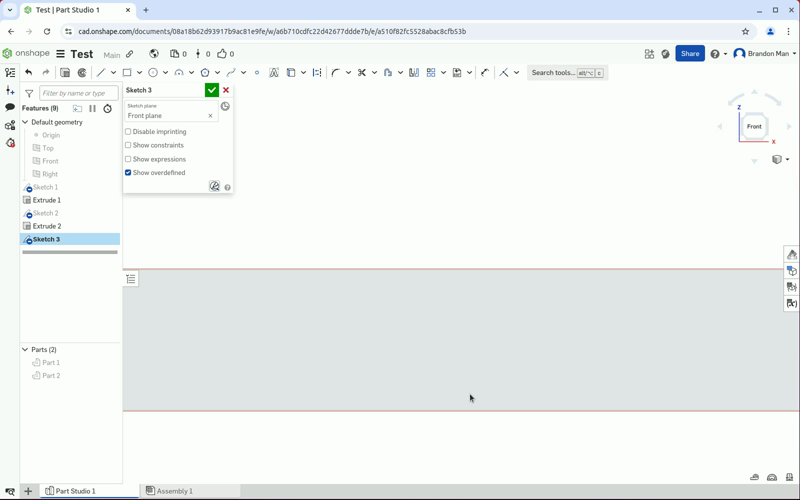
click(470, 393)
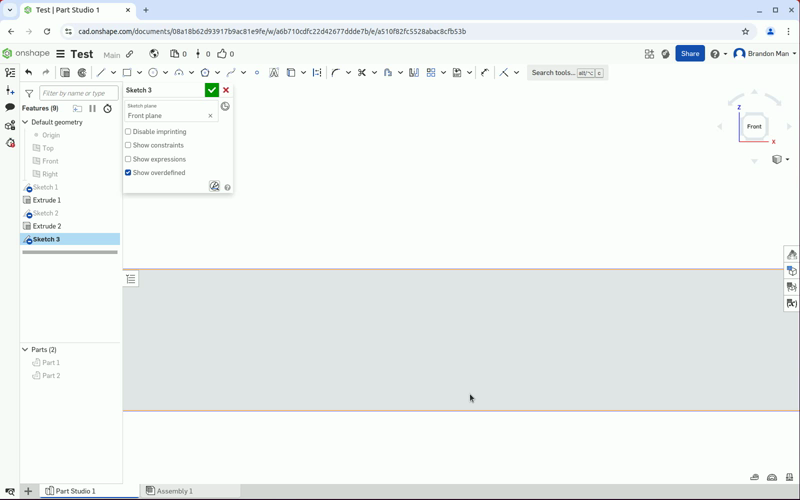
scroll(-6)
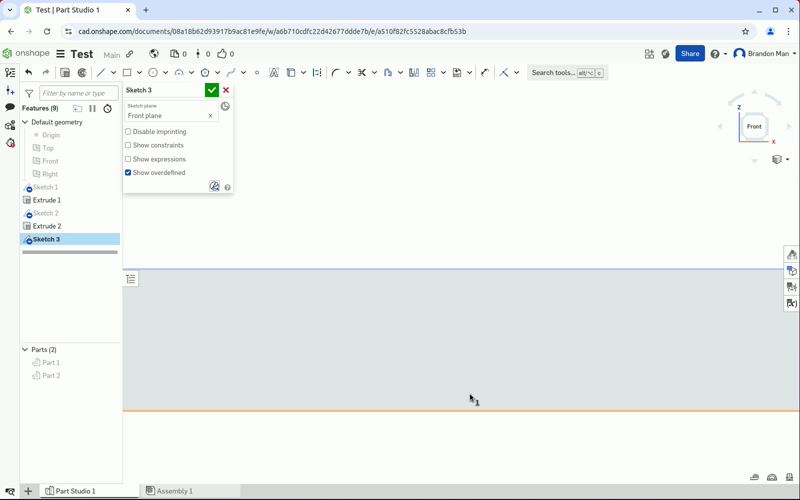
scroll(-6)
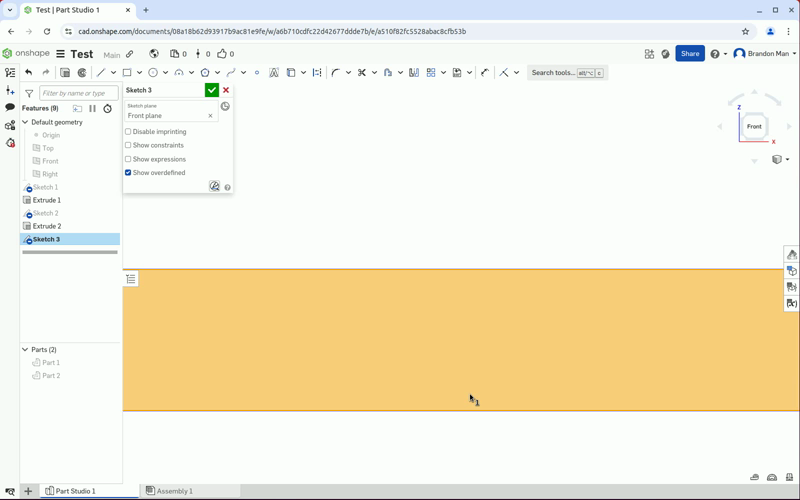
scroll(-6)
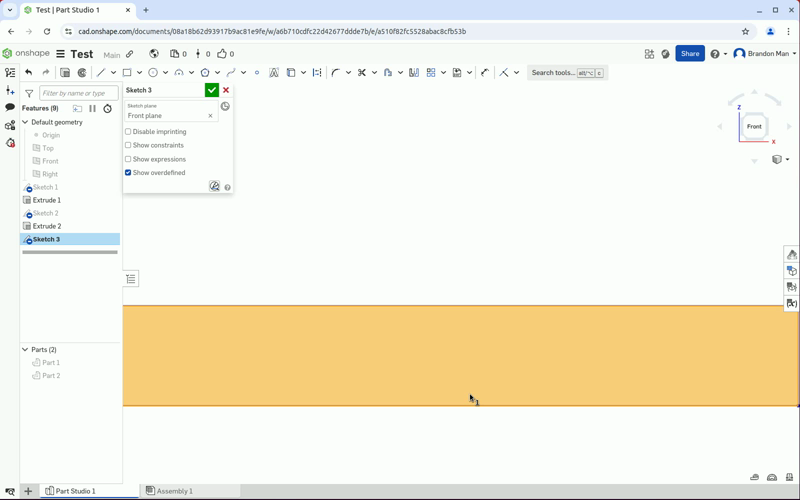
scroll(-6)
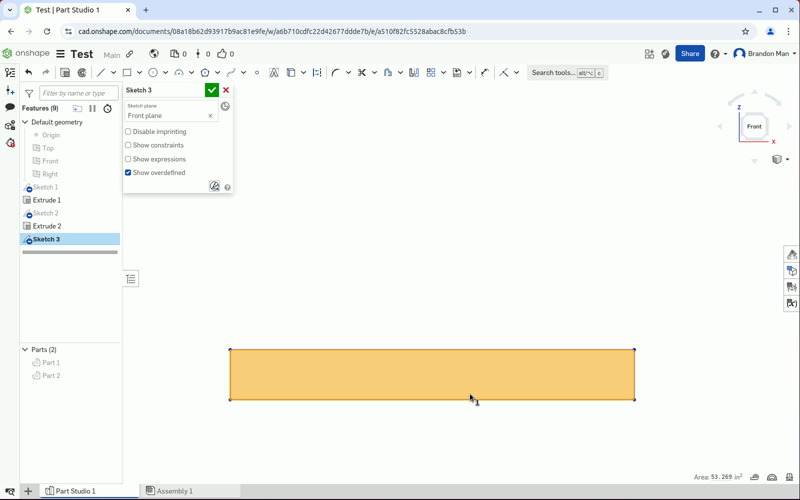
scroll(-6)
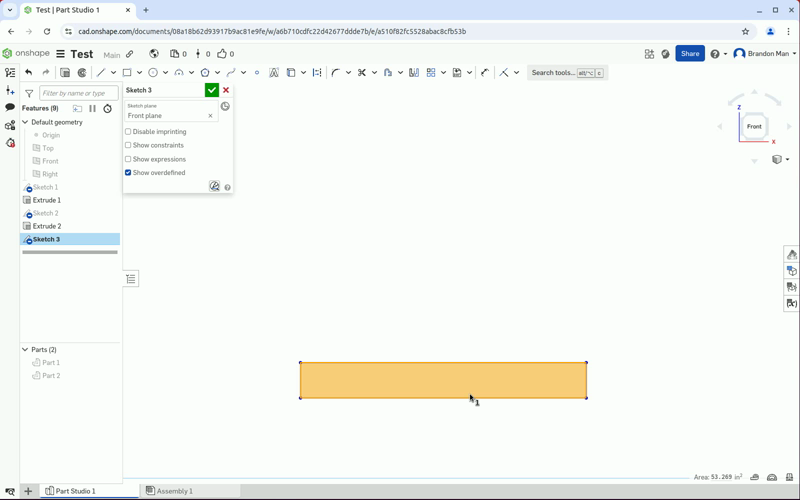
scroll(-6)
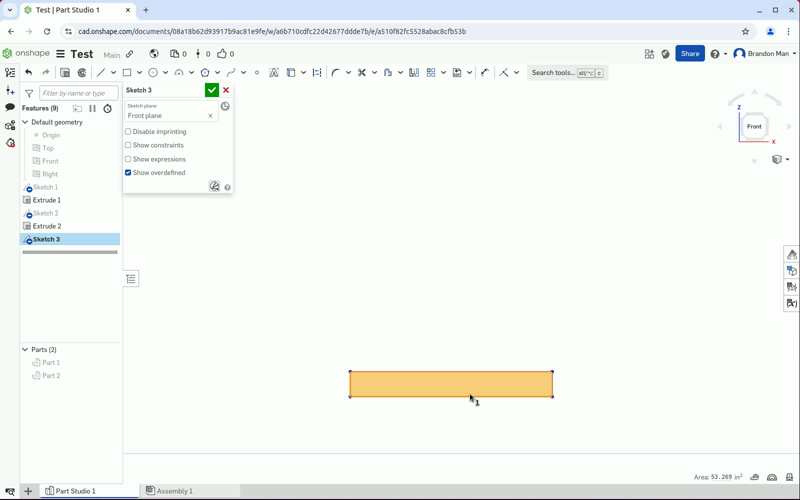
scroll(-6)
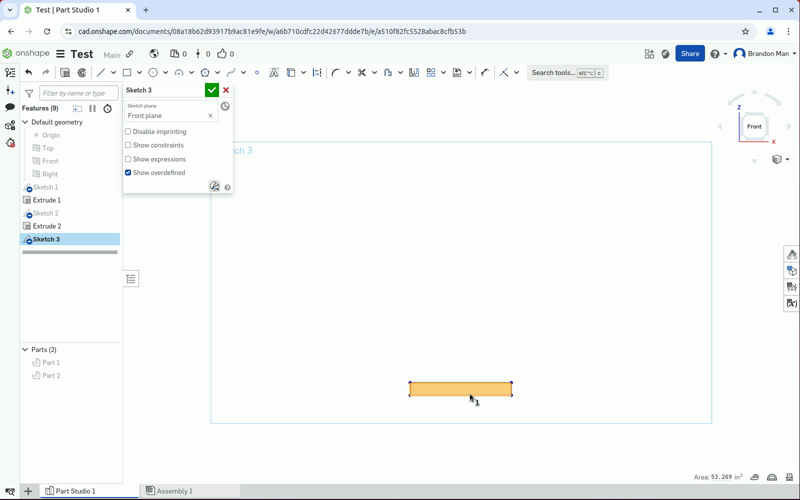
mouse_move(73, 352)
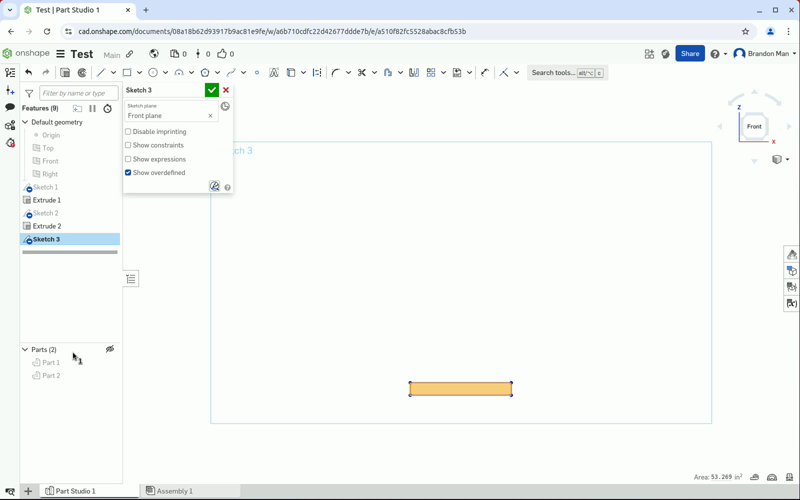
key(shift+y)
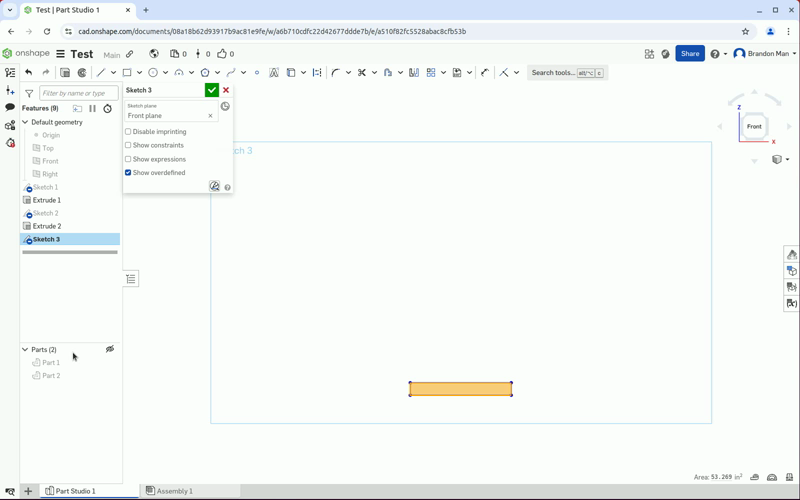
key(shift+e)
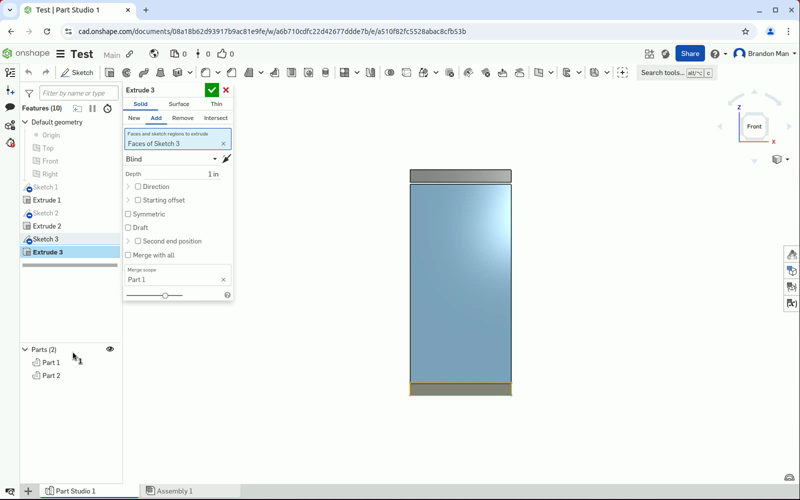
mouse_move(143, 106)
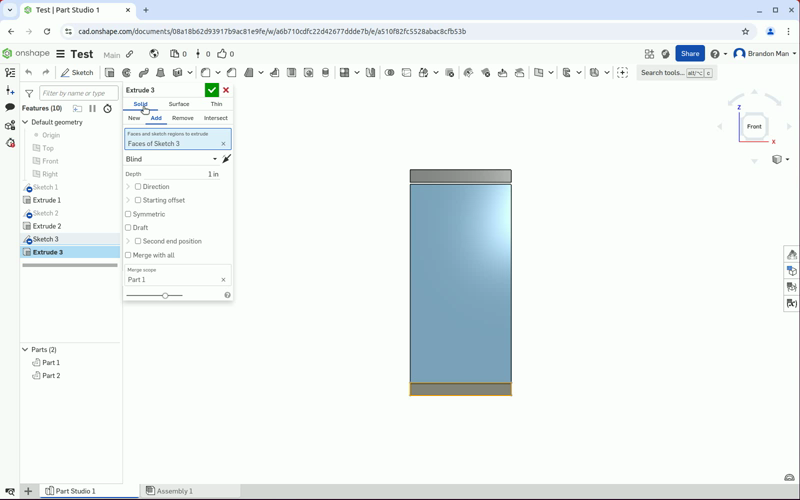
click(143, 106)
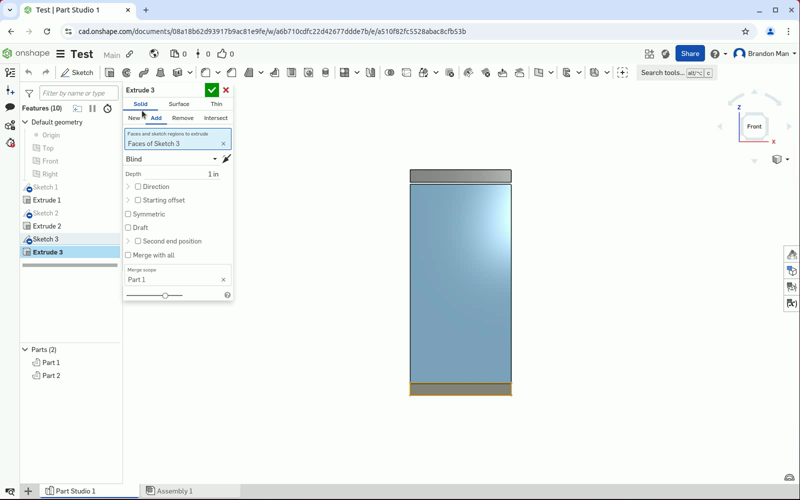
mouse_move(137, 120)
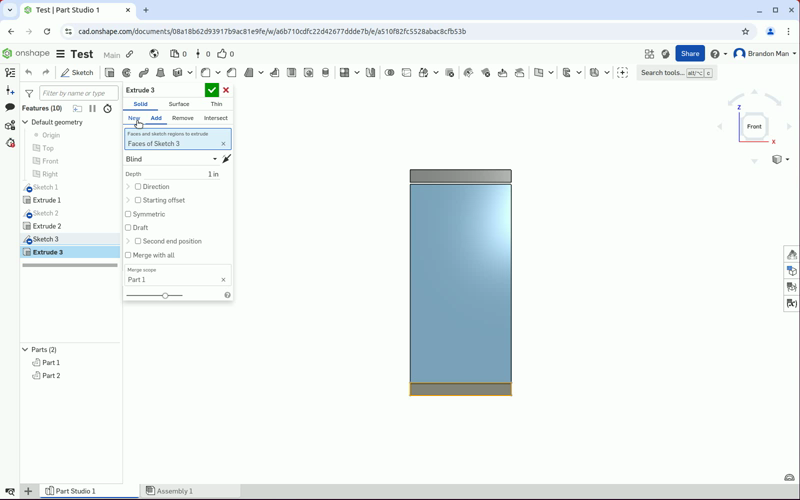
click(137, 120)
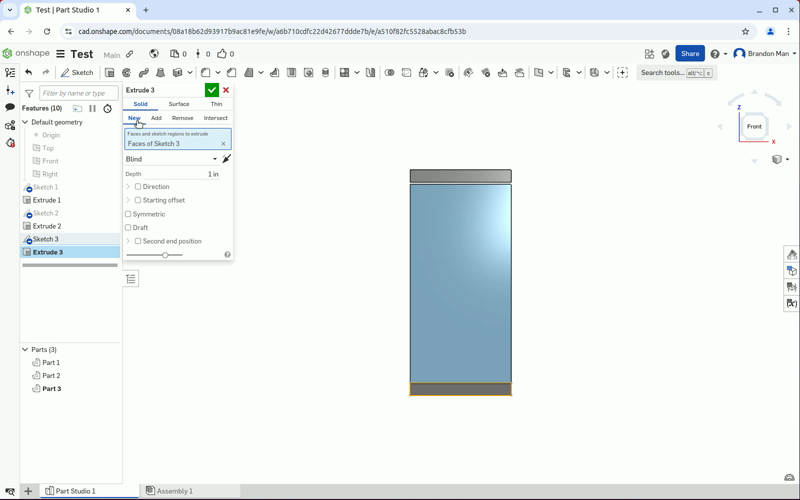
key(tab, 4)
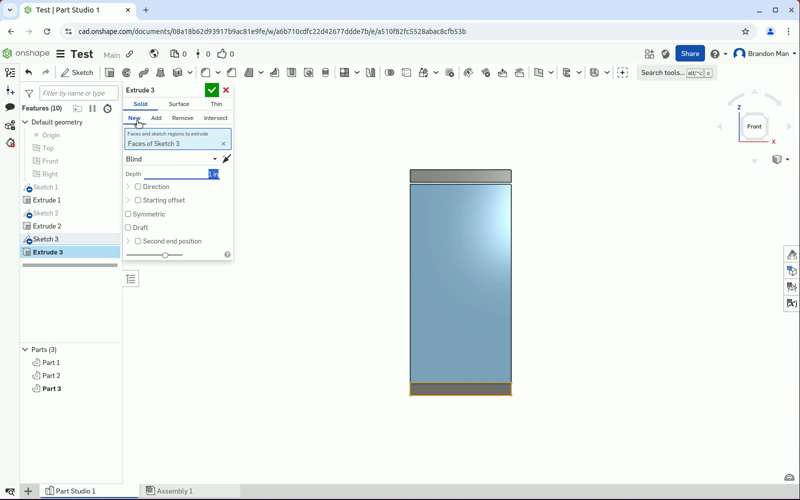
text(0.241)
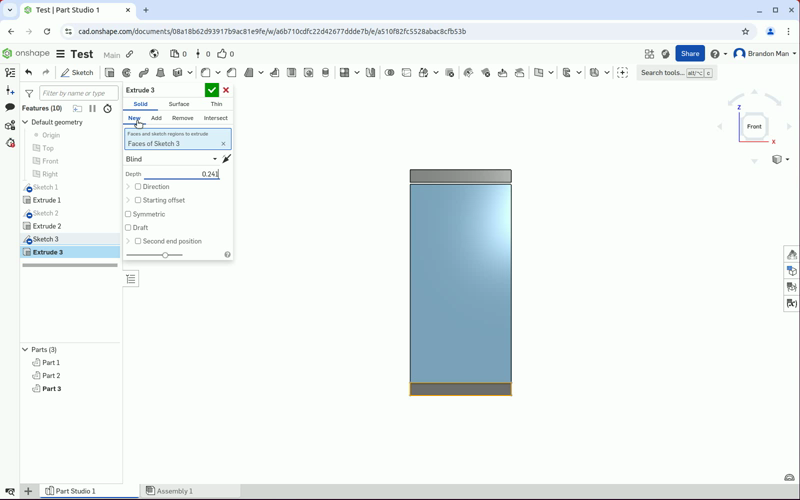
key(enter)
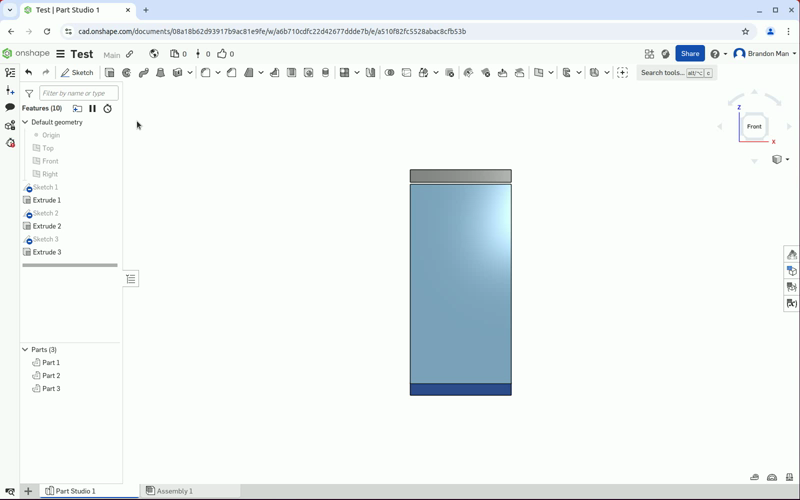
key(shift+h)
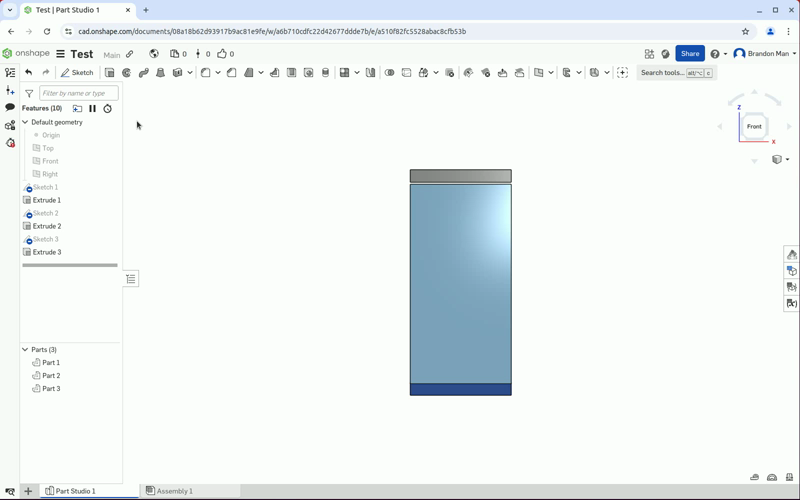
key(shift+h)
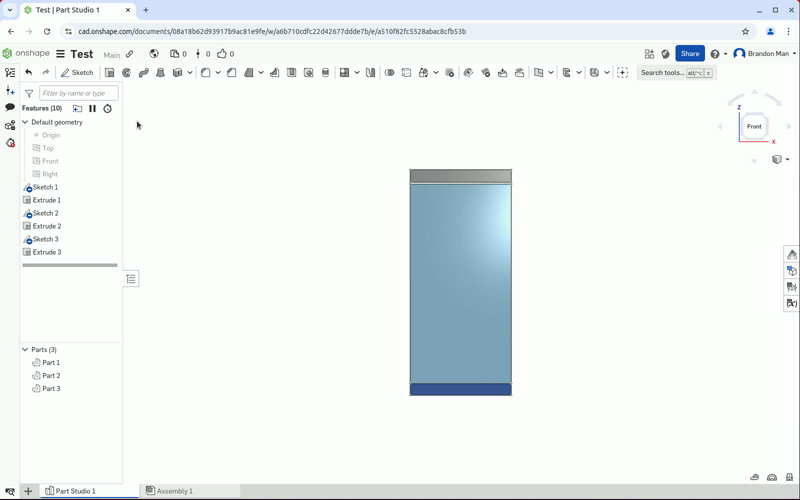
key(shift+7)
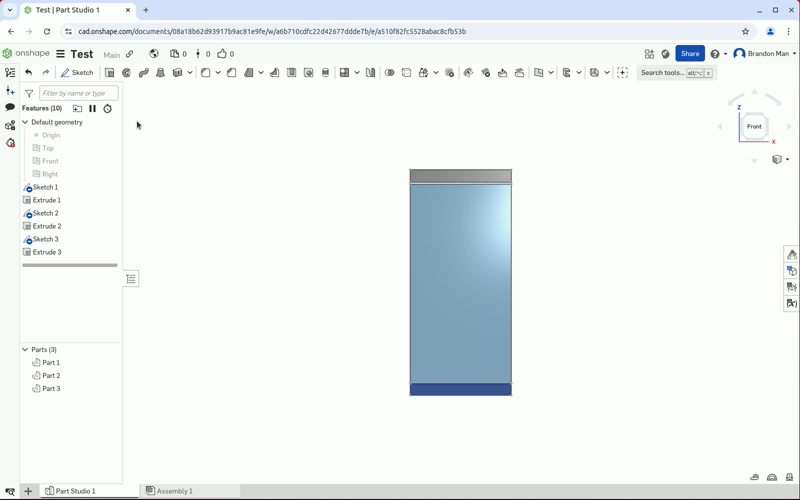
key(left, 2)
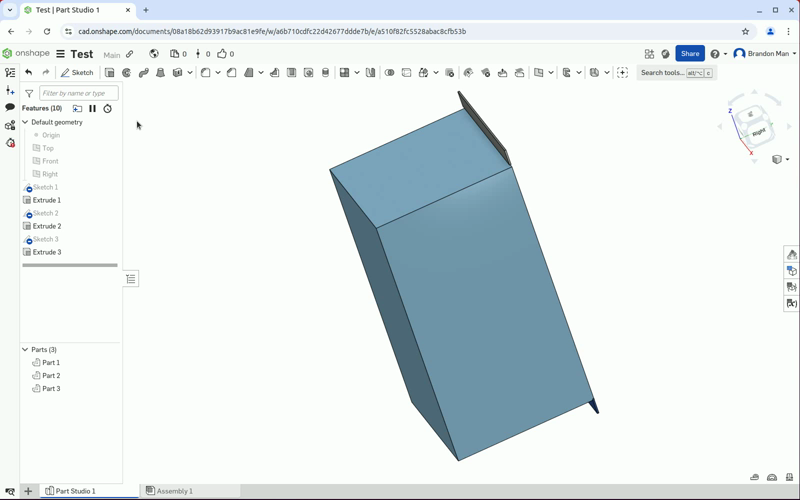
key(down, 2)
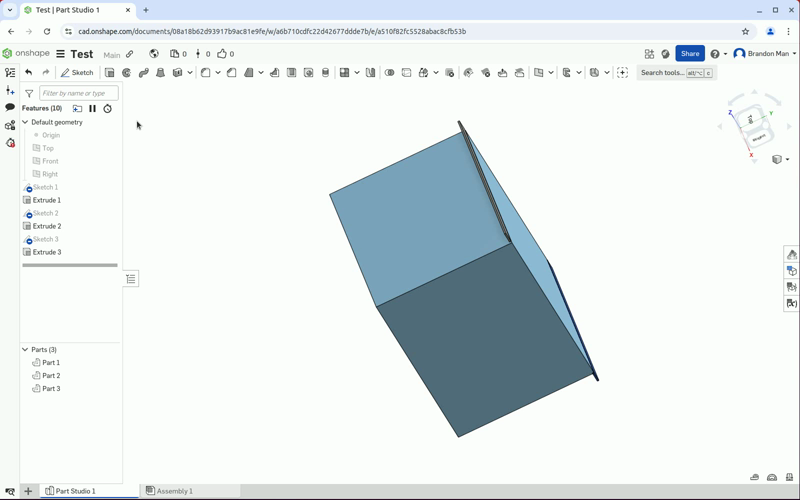
key(up, 2)
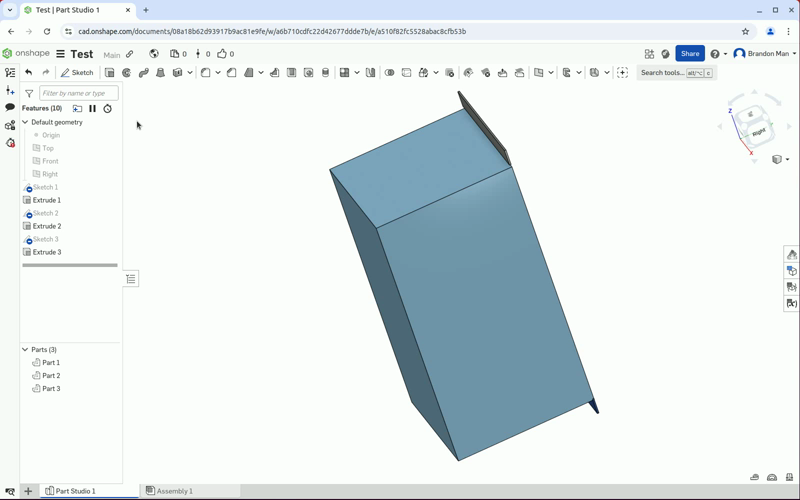
key(right, 2)
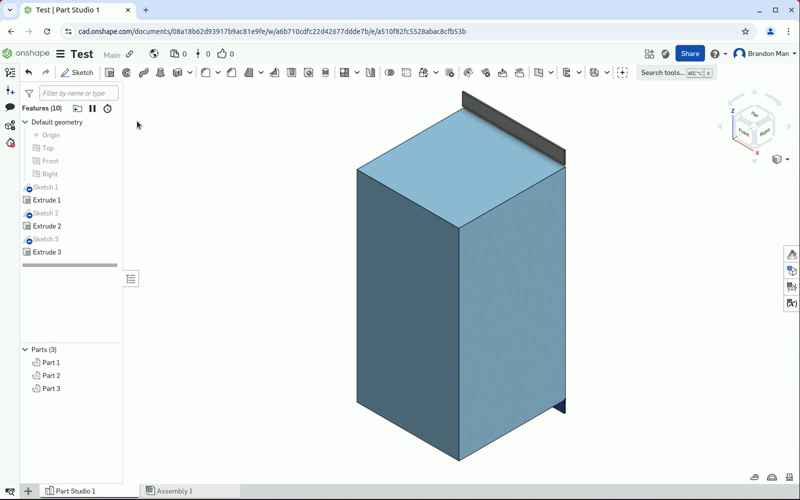
mouse_move(73, 189)
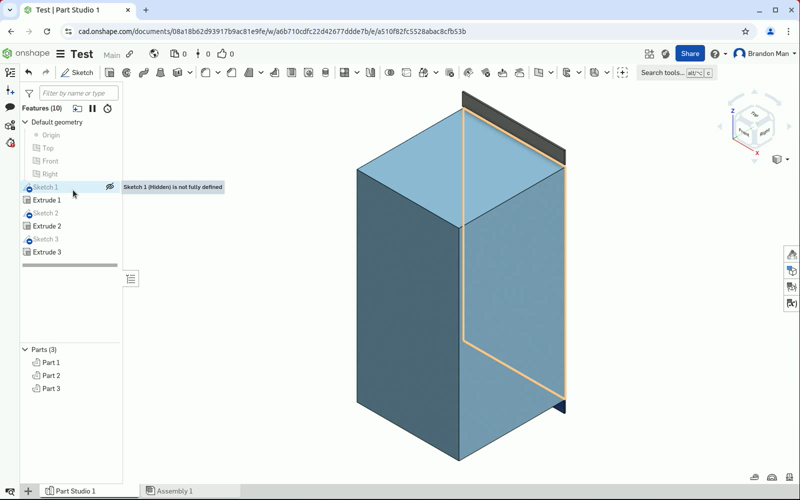
click(73, 189)